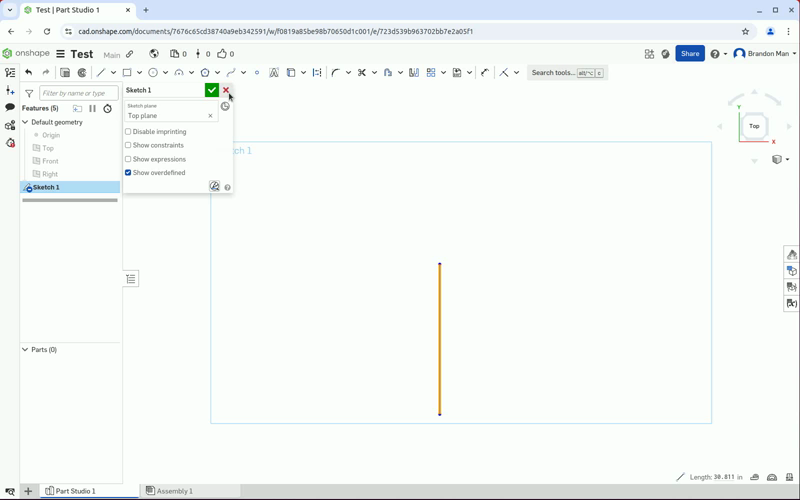
key(shift+h)
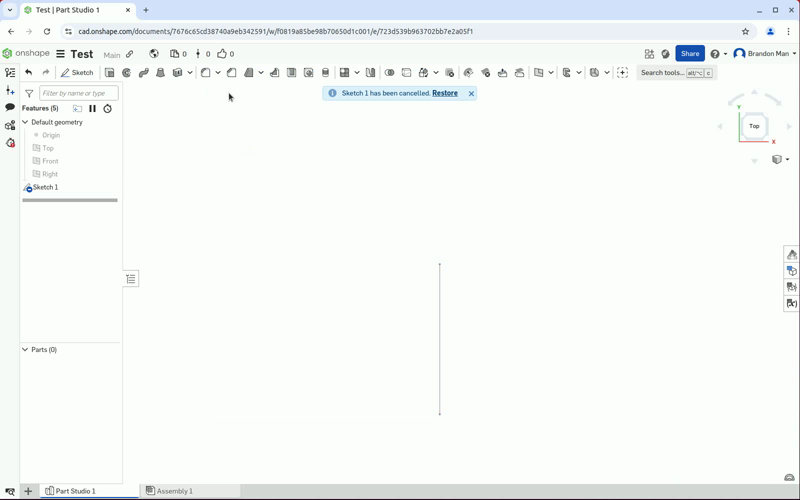
key(shift+s)
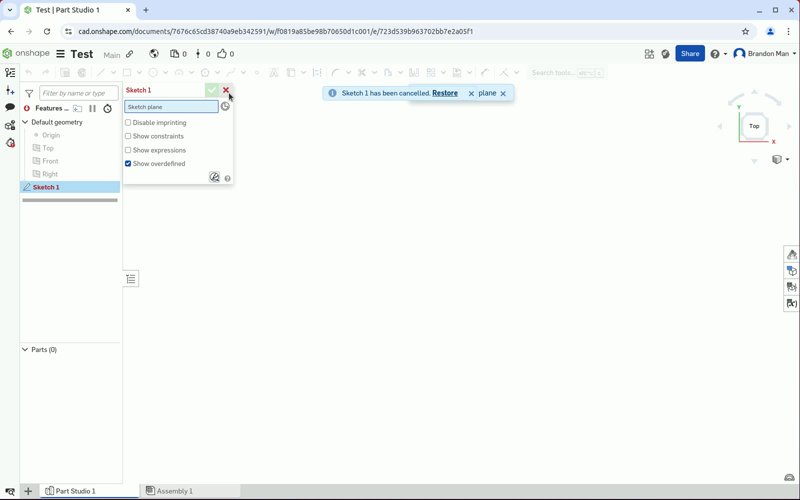
mouse_move(73, 150)
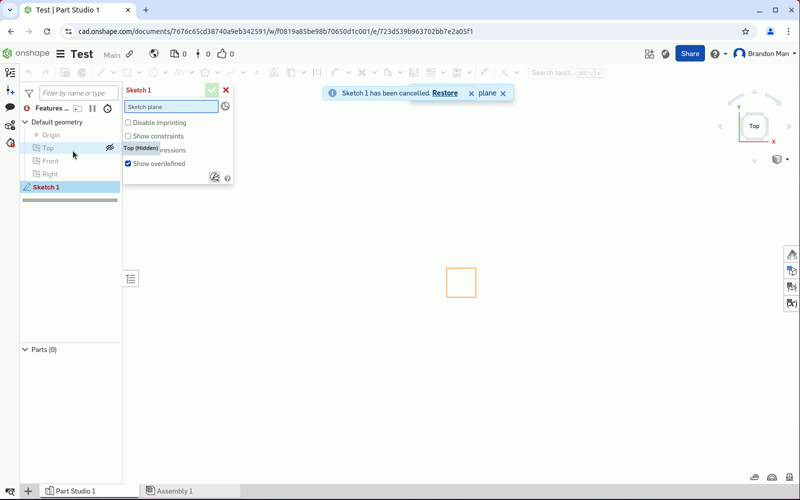
click(73, 150)
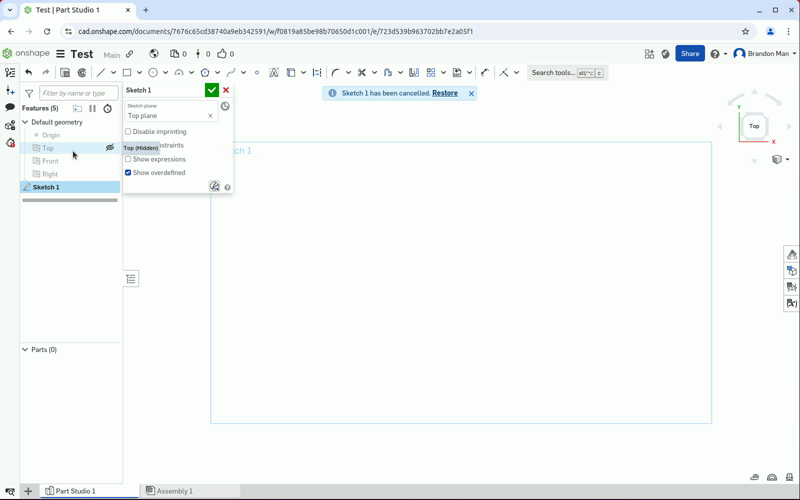
mouse_move(73, 352)
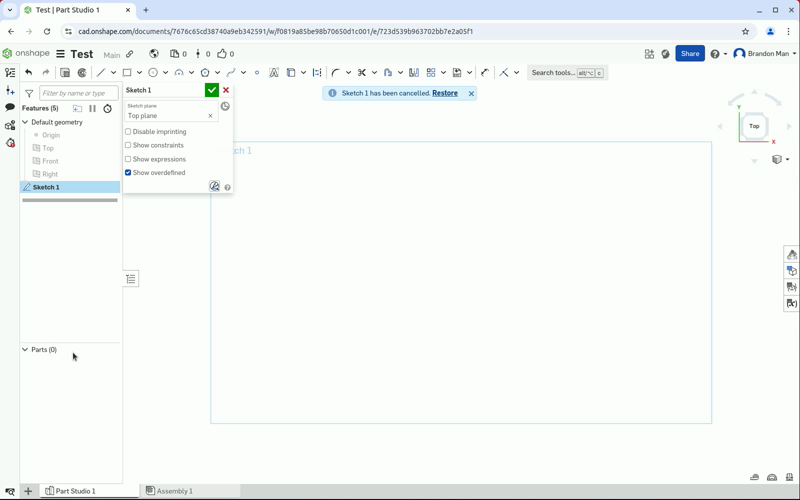
key(y)
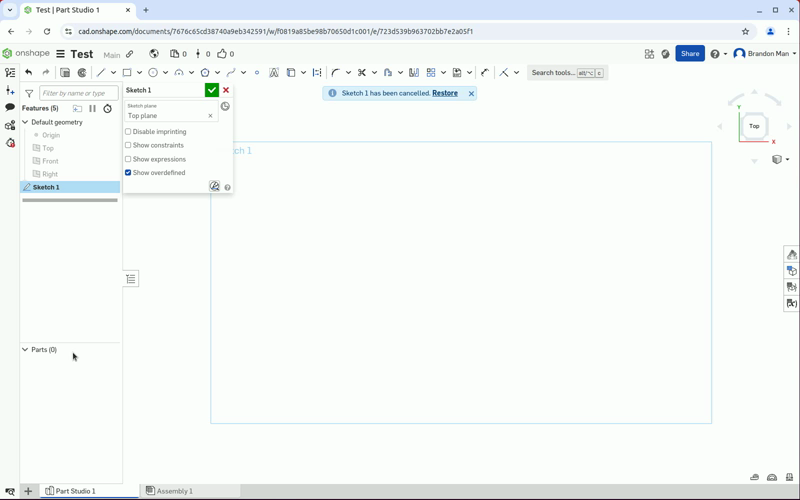
key(l)
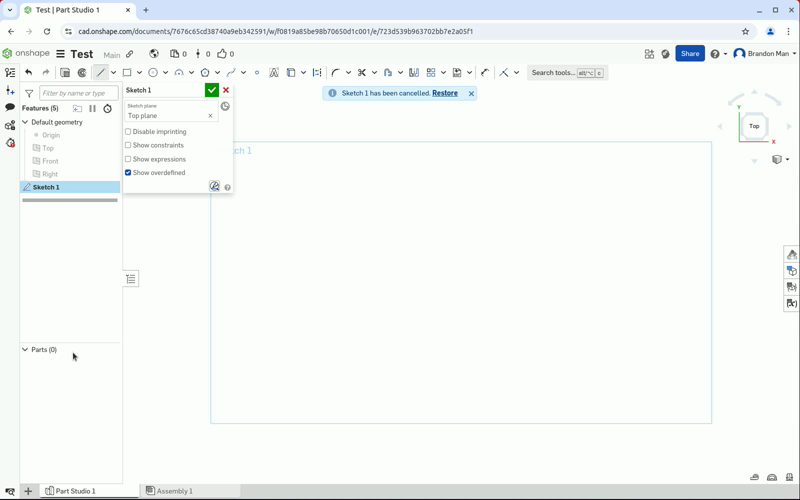
key_down(shift)
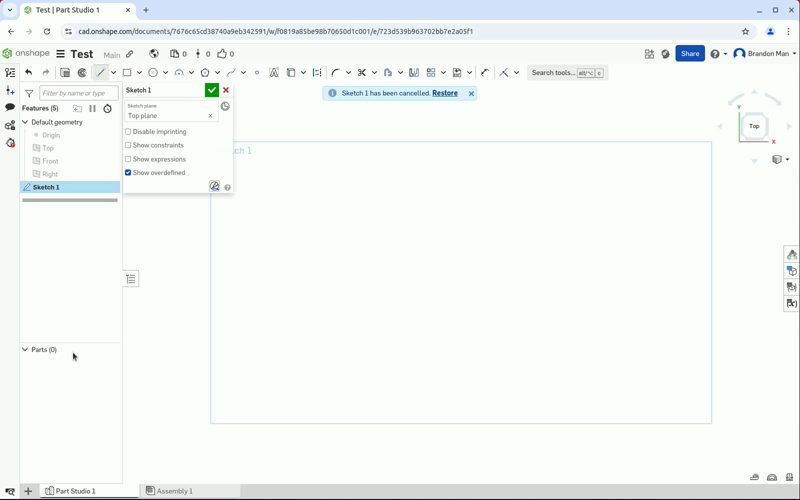
mouse_move(414, 265)
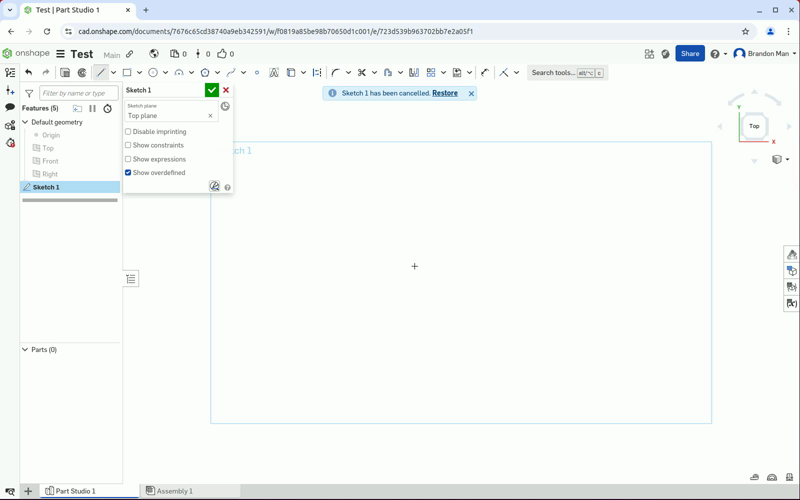
click(414, 265)
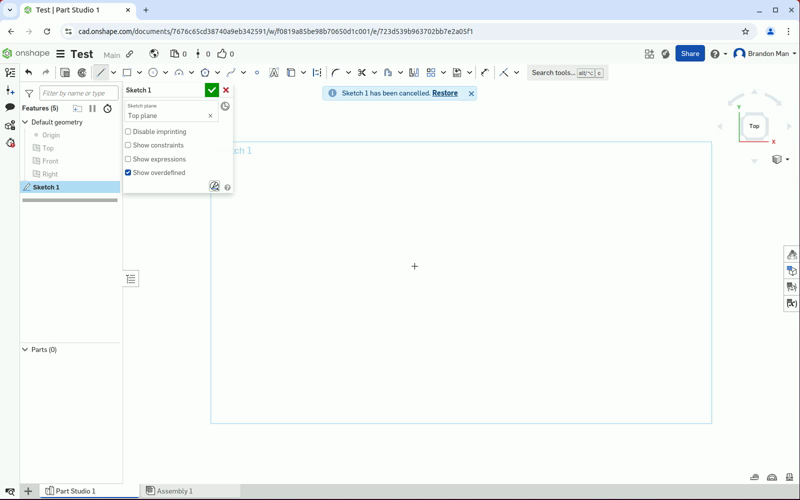
key_up(shift)
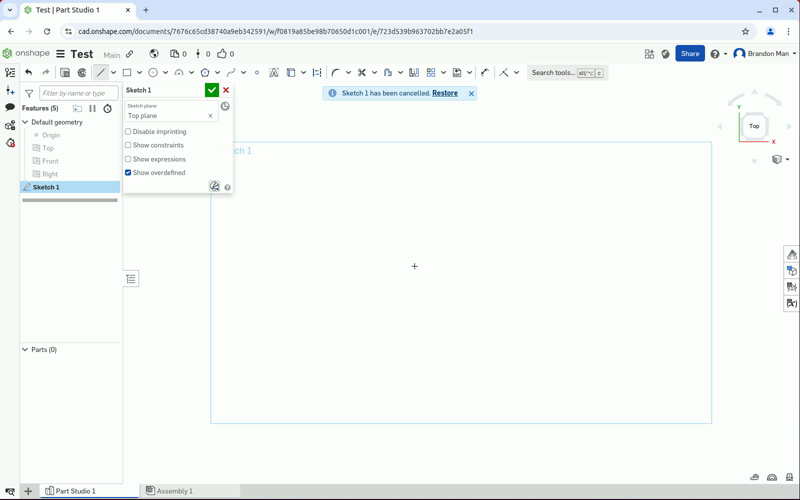
key_down(shift)
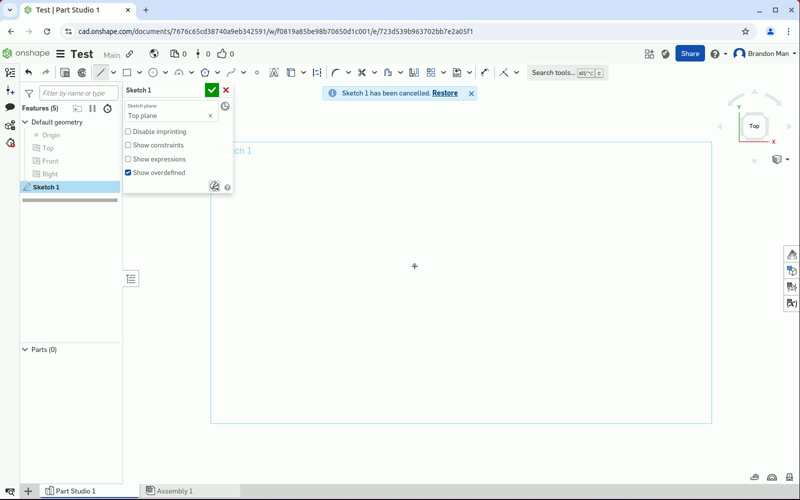
mouse_move(444, 265)
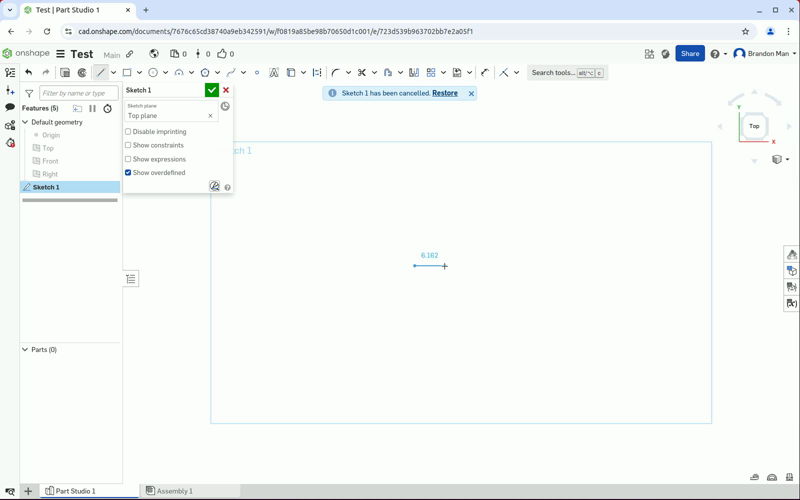
mouse_move(422, 312)
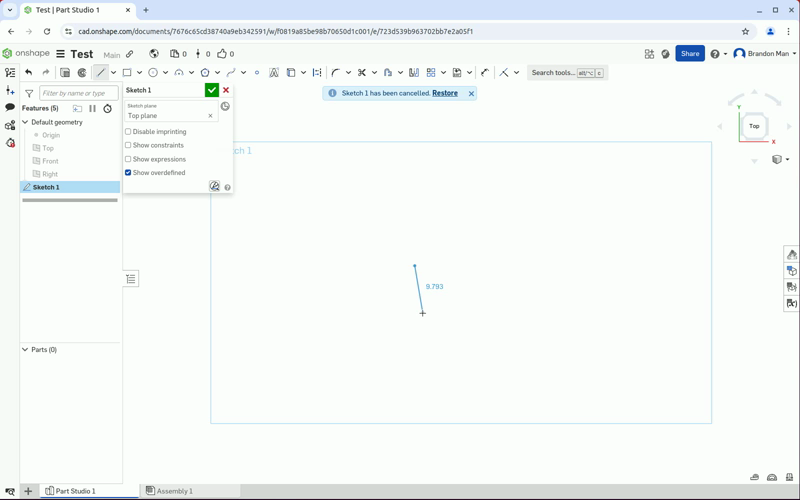
click(422, 312)
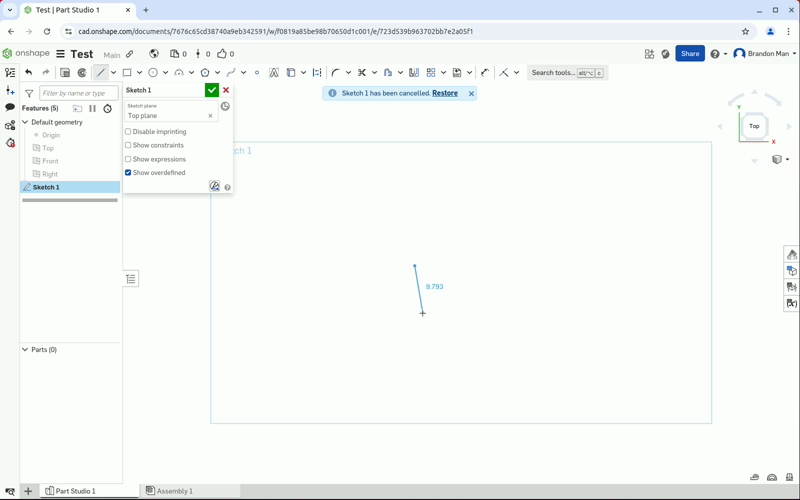
key_up(shift)
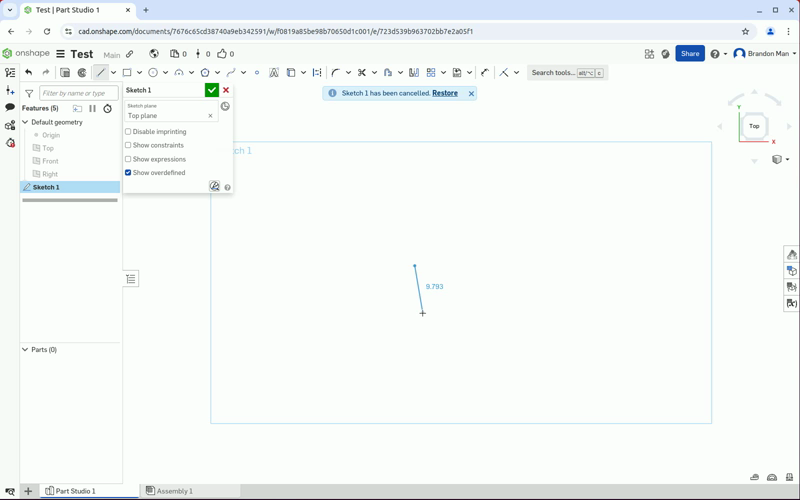
key_down(shift)
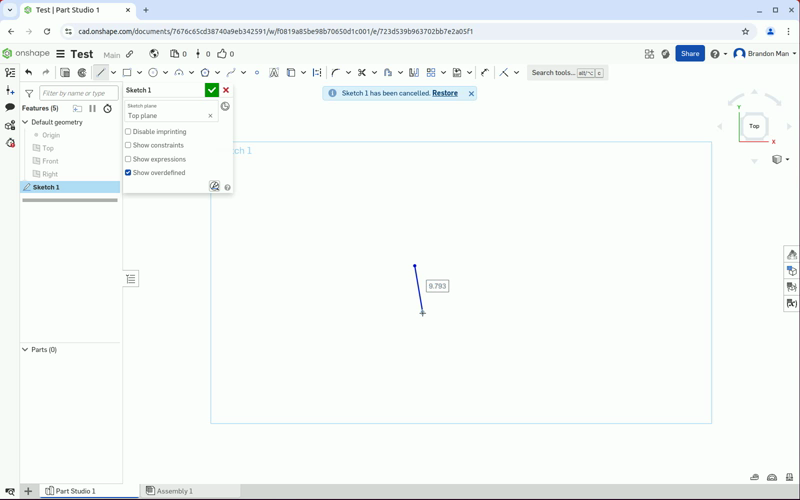
mouse_move(452, 312)
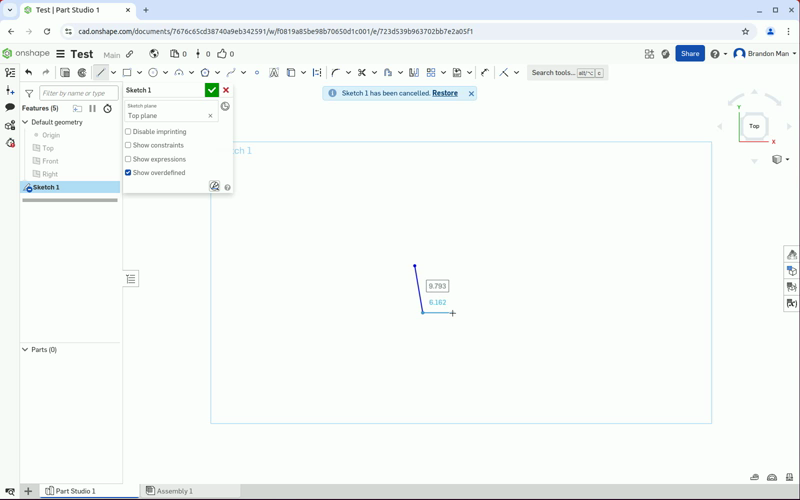
mouse_move(467, 330)
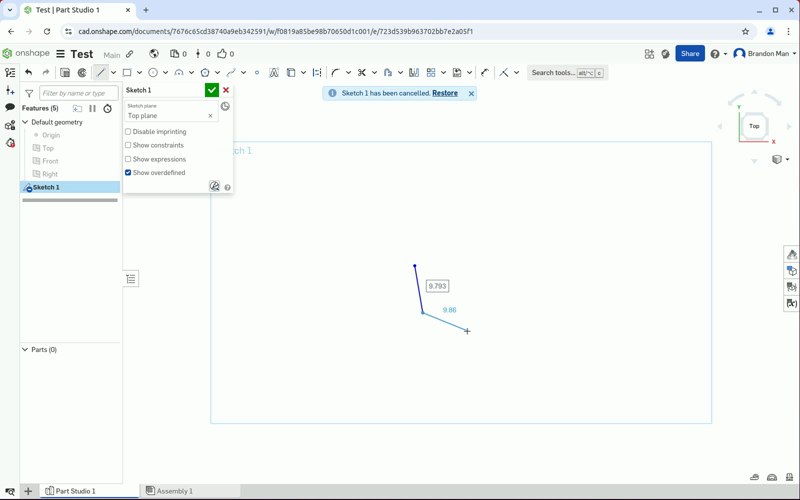
click(467, 330)
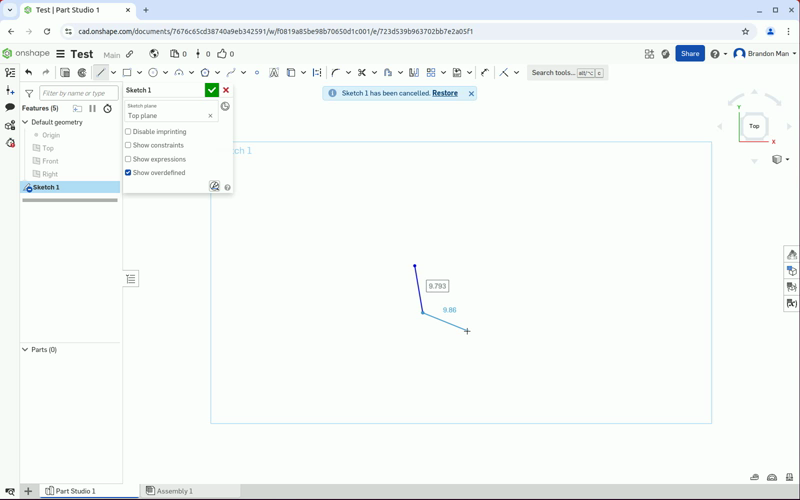
key_up(shift)
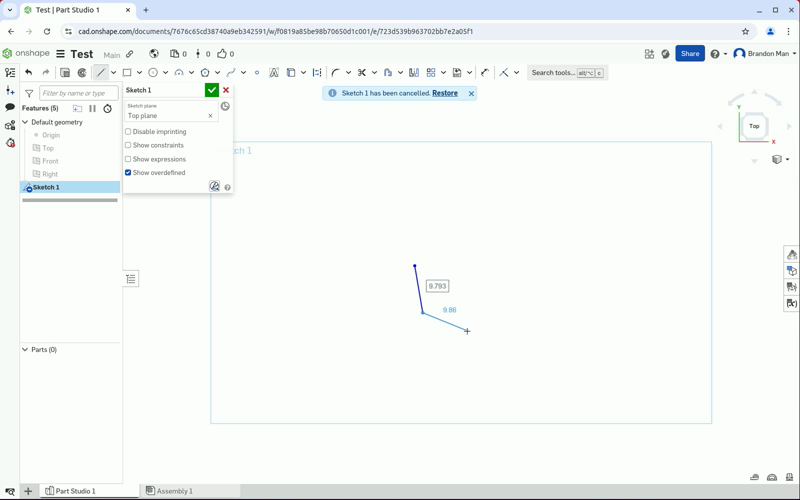
key_down(shift)
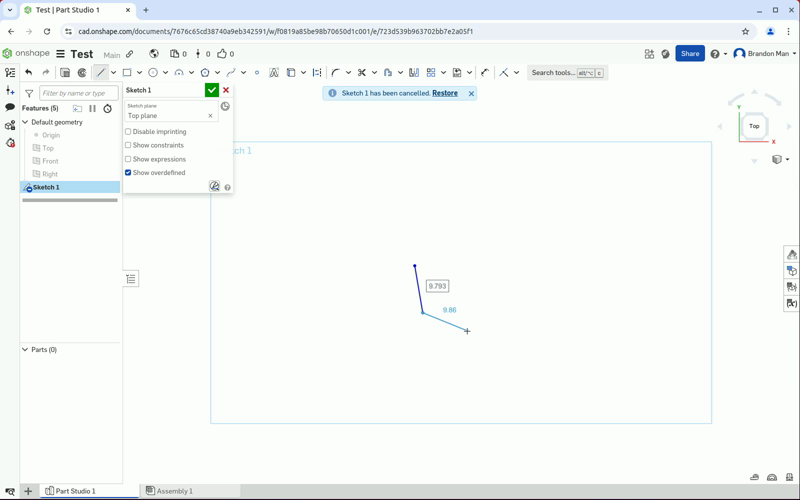
mouse_move(497, 330)
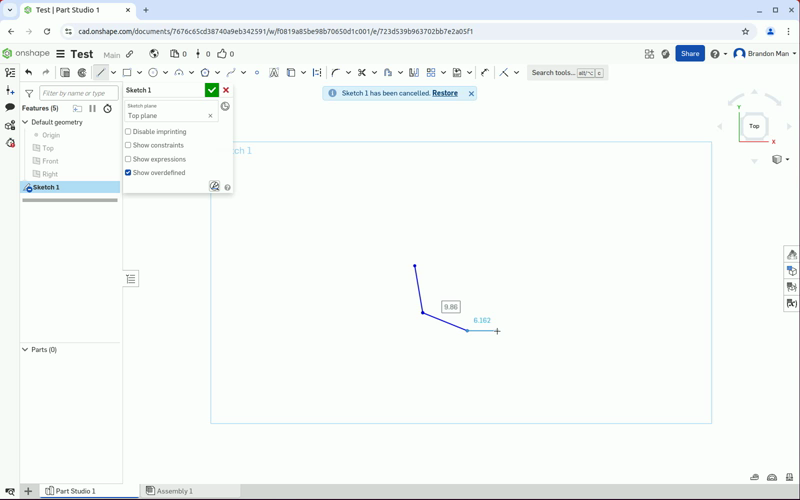
mouse_move(505, 300)
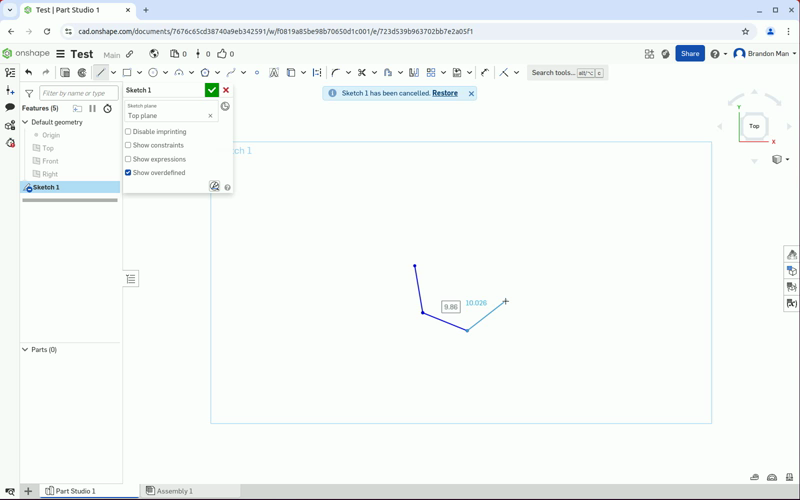
click(505, 300)
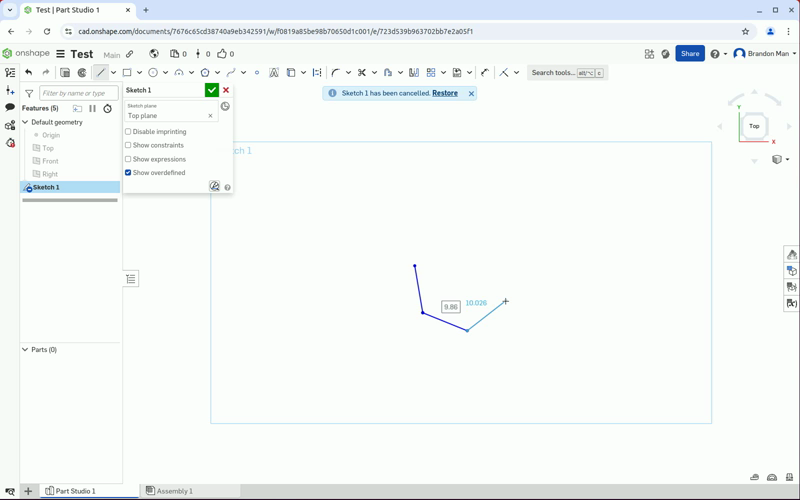
key_up(shift)
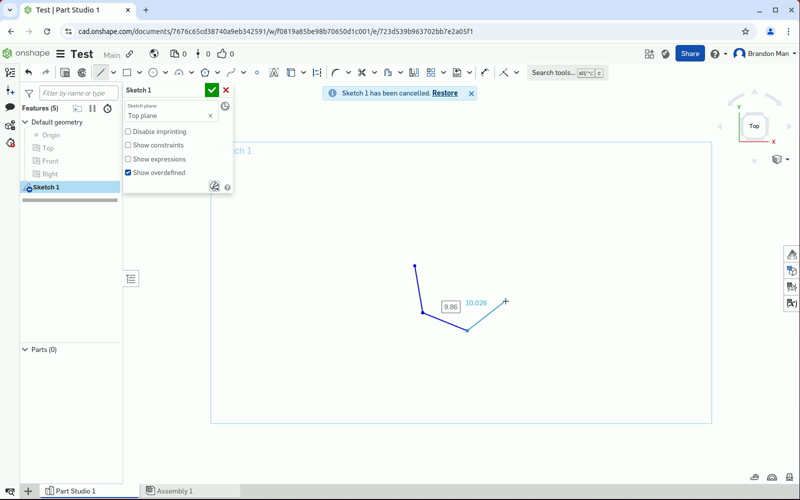
key_down(shift)
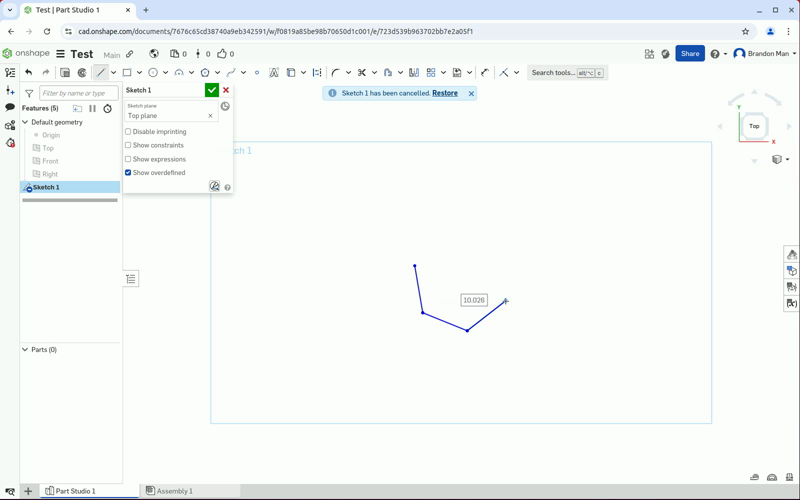
mouse_move(535, 300)
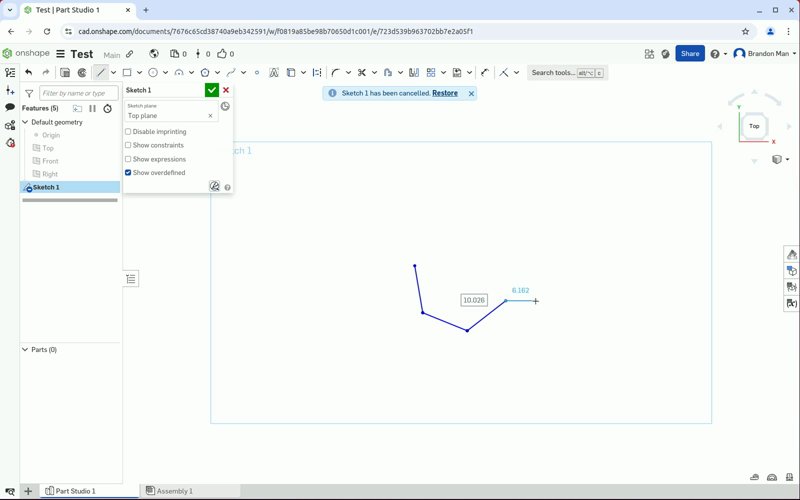
mouse_move(498, 252)
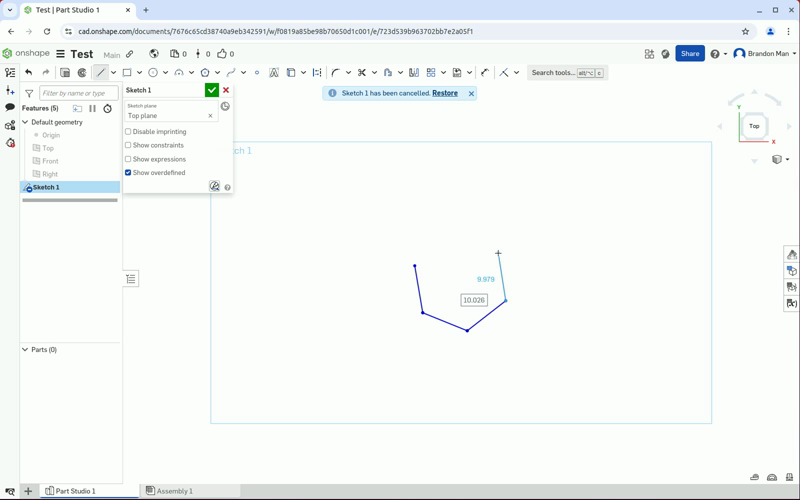
click(498, 252)
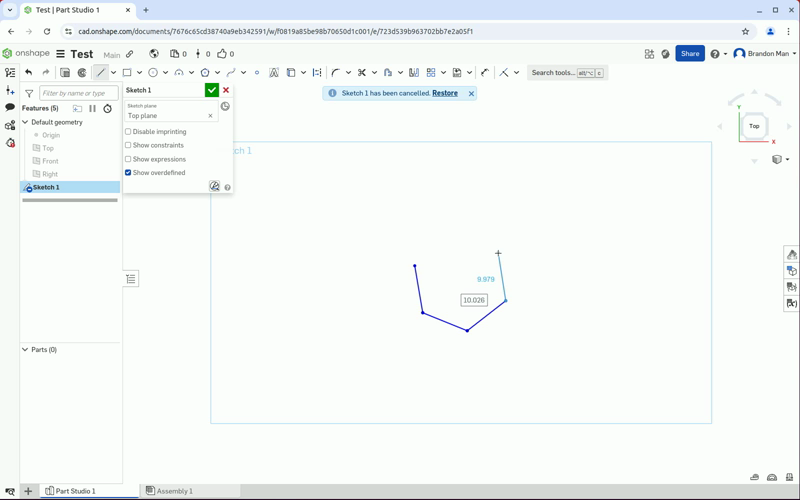
key_up(shift)
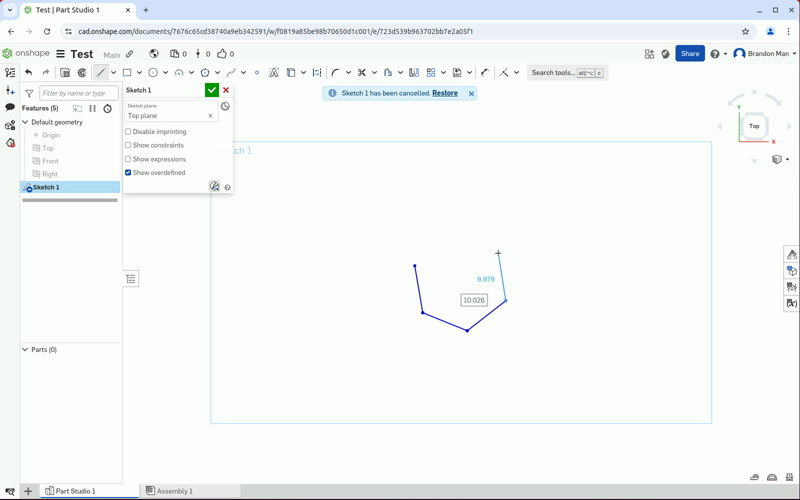
key_down(shift)
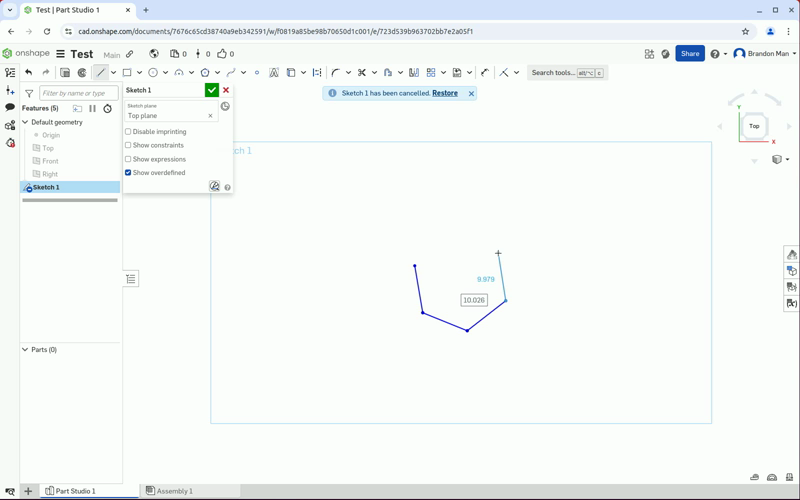
mouse_move(528, 252)
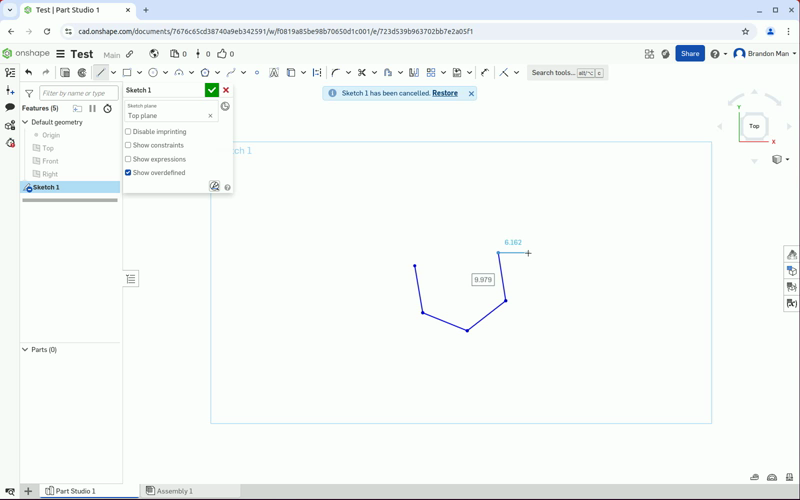
mouse_move(453, 234)
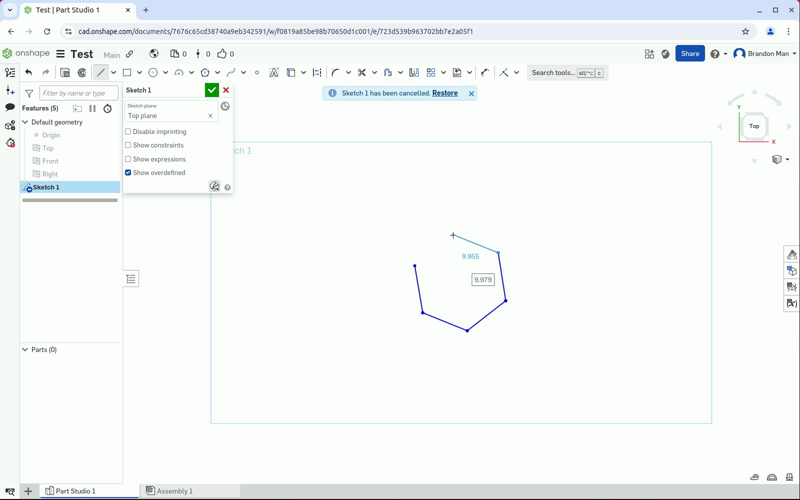
click(453, 234)
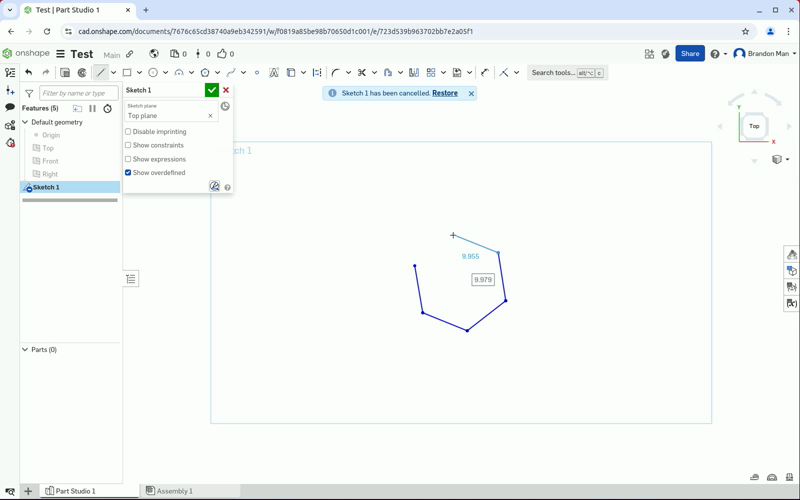
key_up(shift)
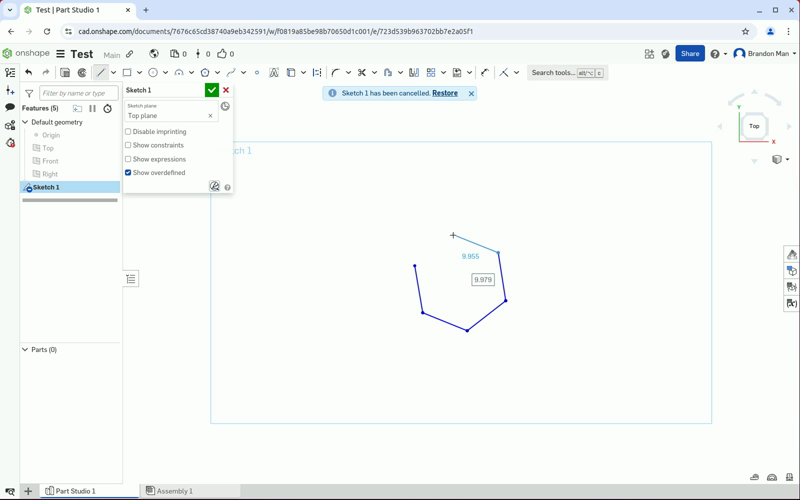
mouse_move(483, 234)
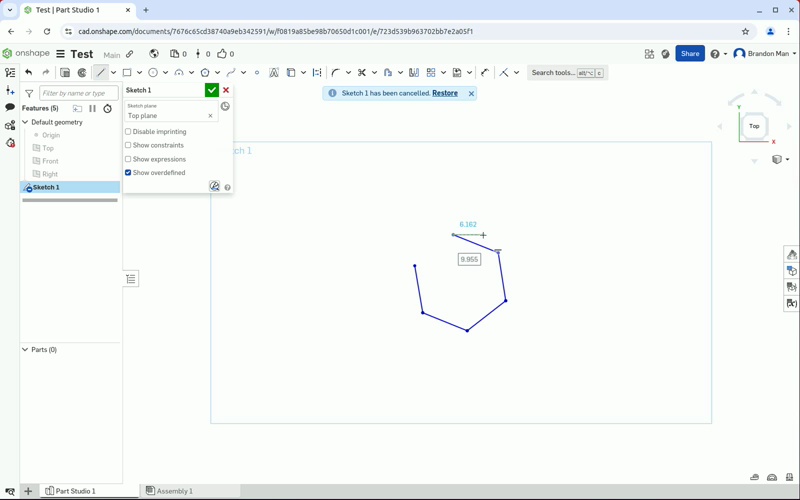
key_down(shift)
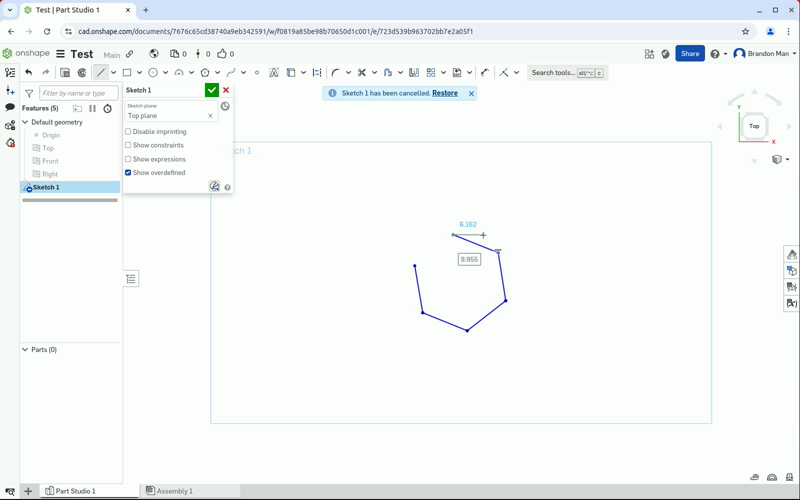
mouse_move(414, 265)
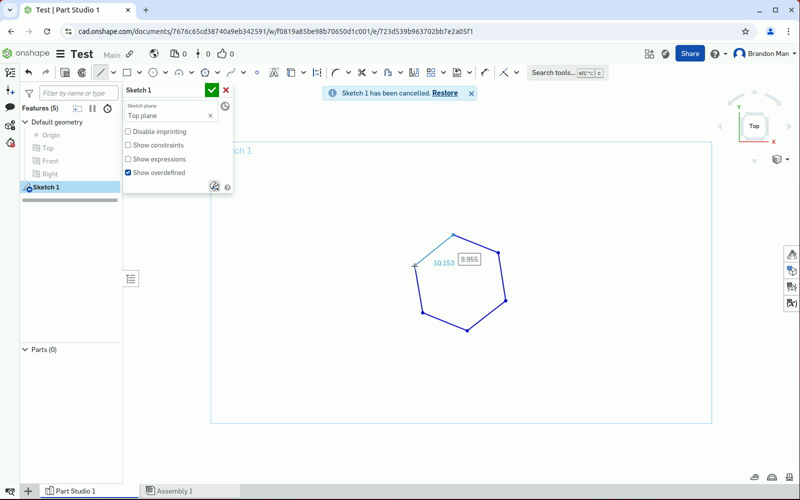
key_up(shift)
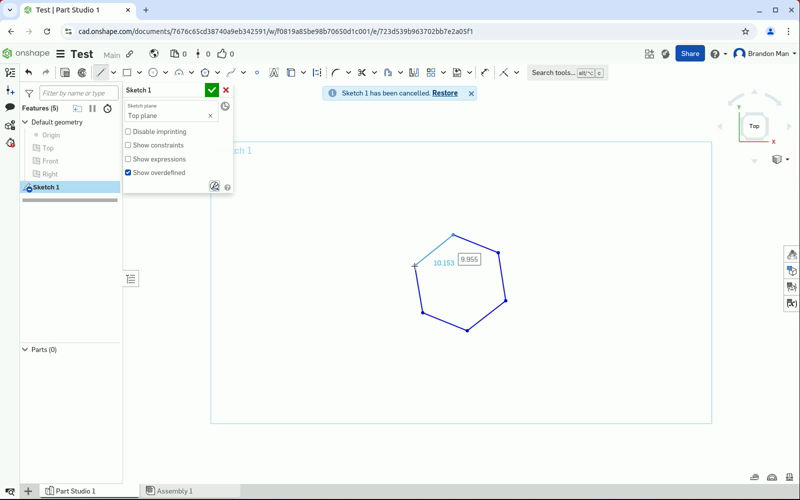
click(414, 265)
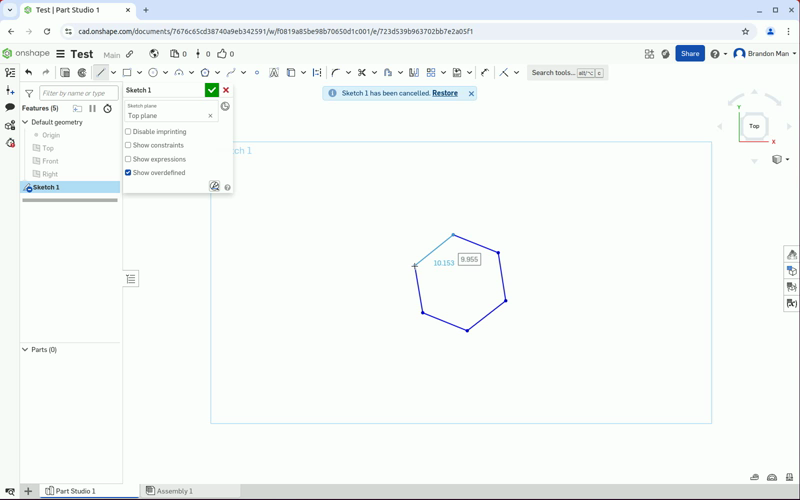
key(esc)
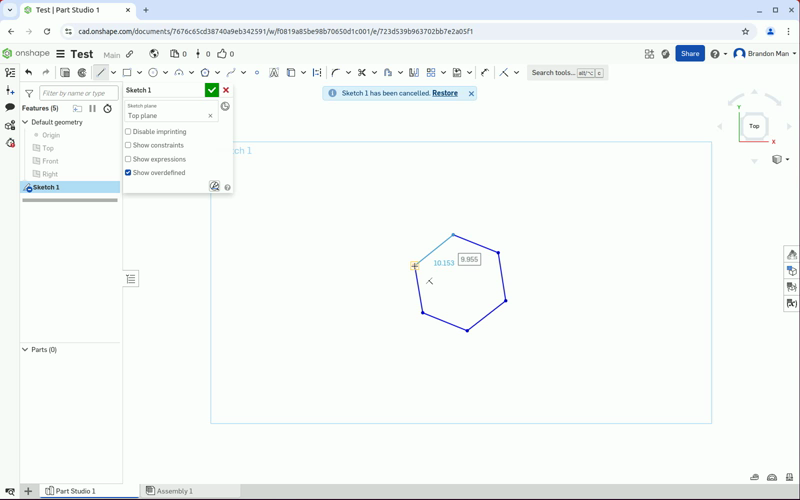
mouse_move(431, 304)
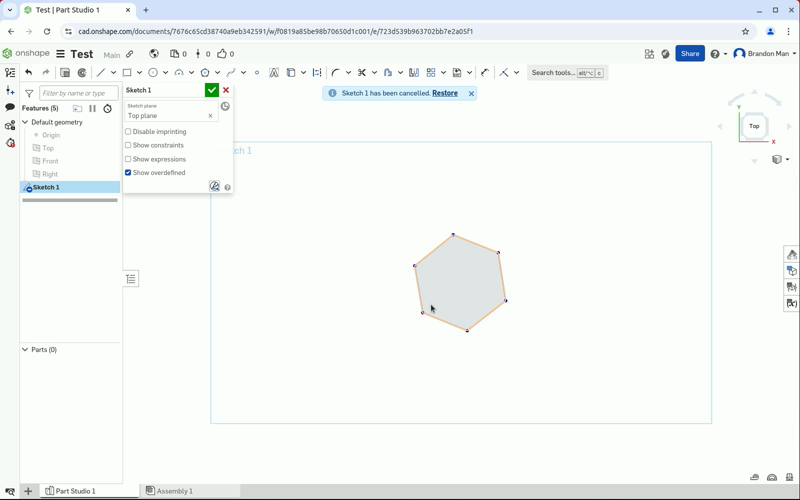
click(431, 304)
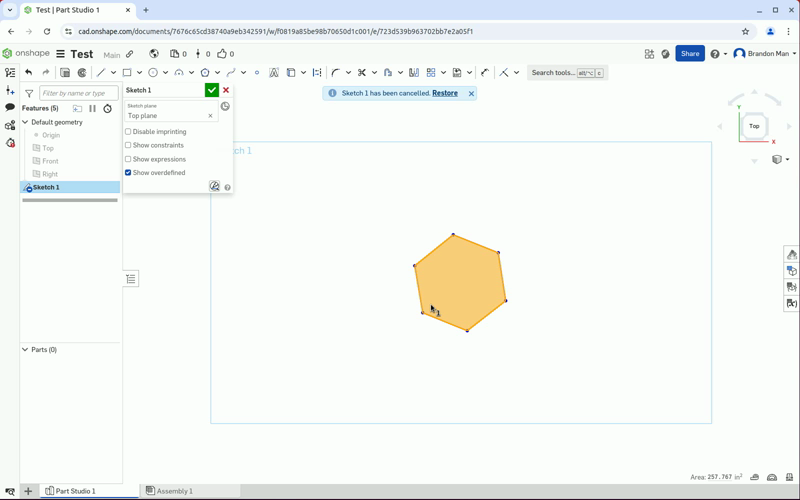
mouse_move(73, 352)
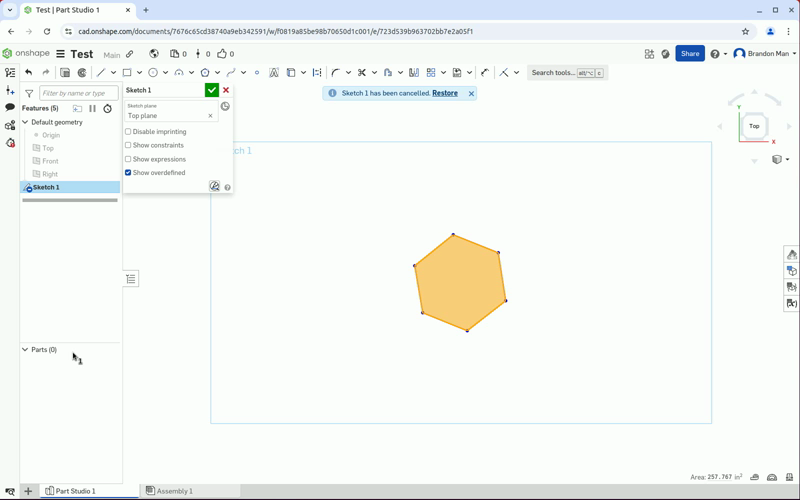
key(shift+y)
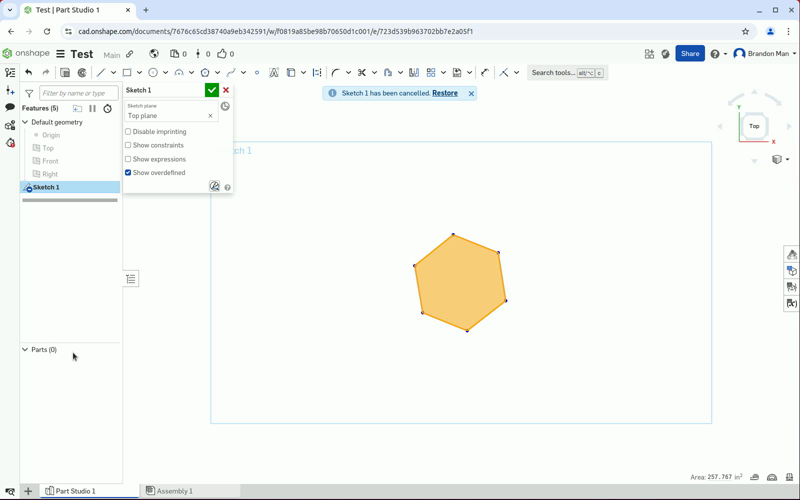
key(shift+e)
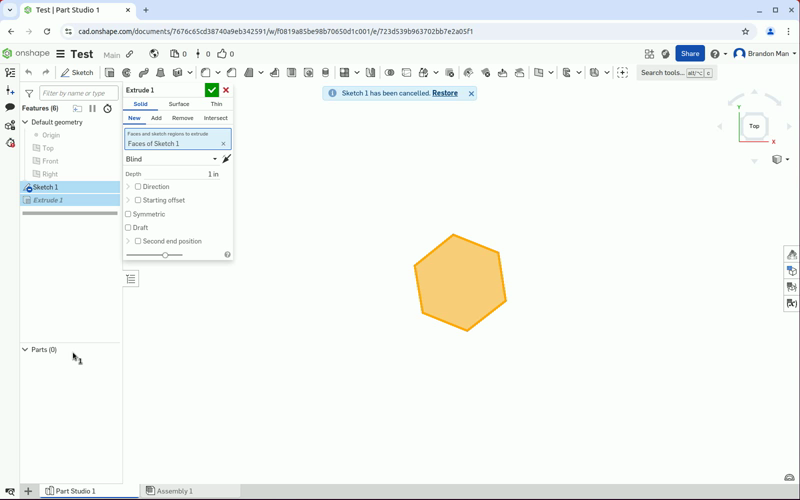
mouse_move(143, 106)
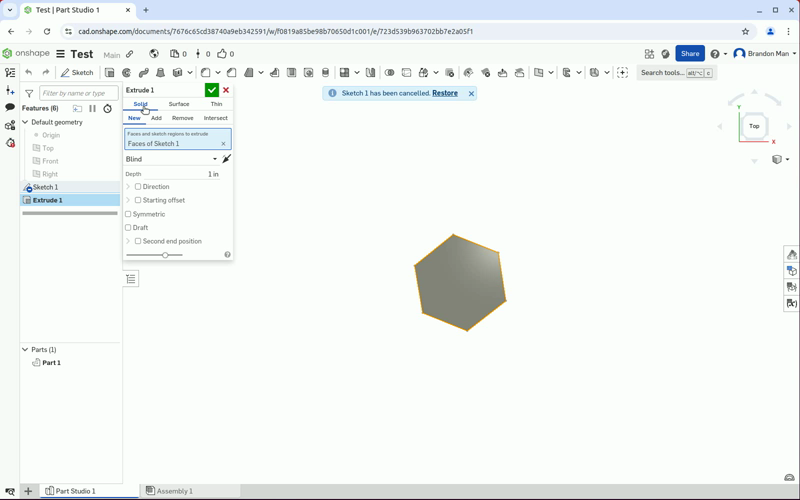
click(143, 106)
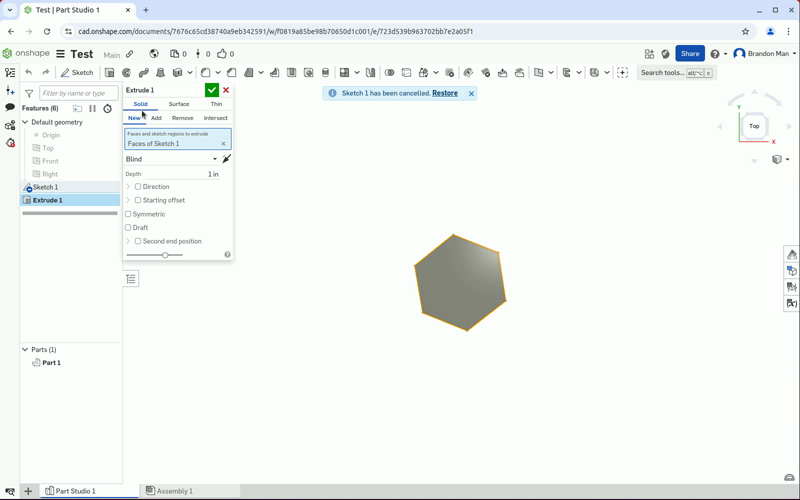
mouse_move(137, 120)
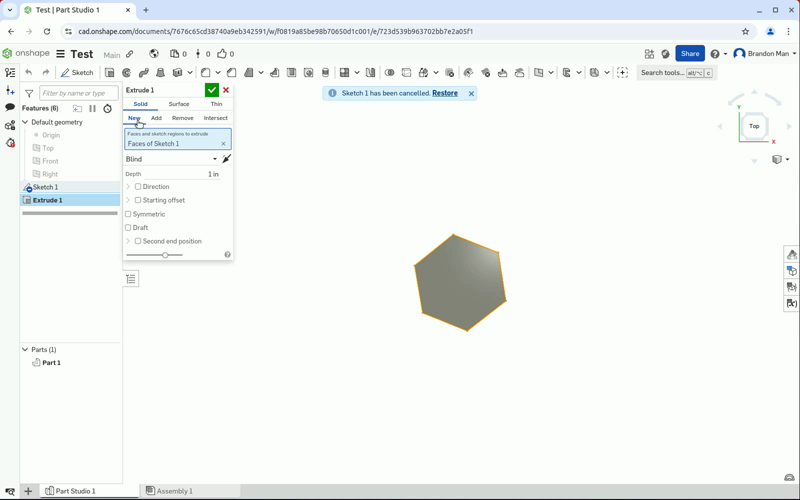
click(137, 120)
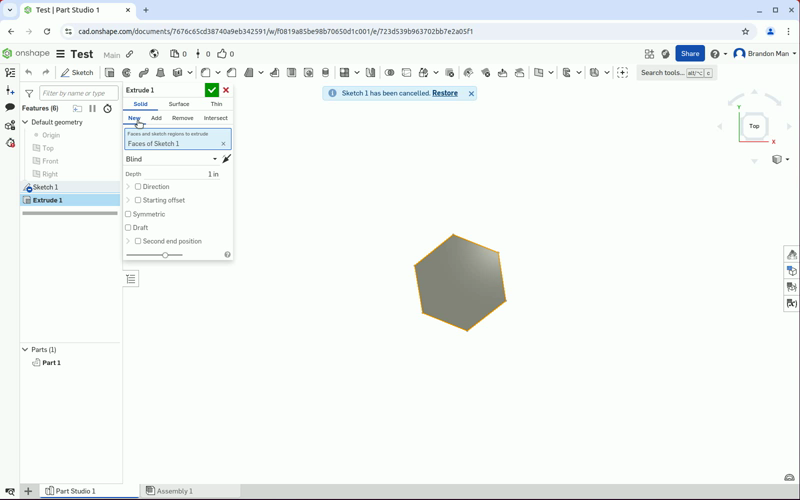
key(tab, 4)
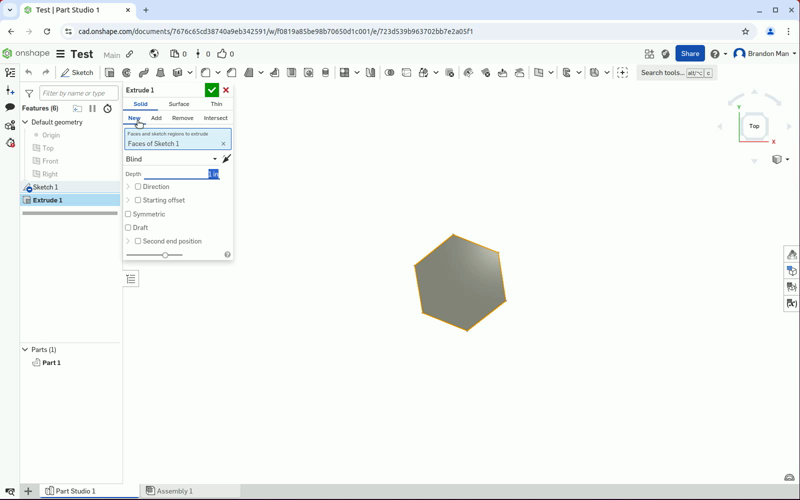
text(6.74)
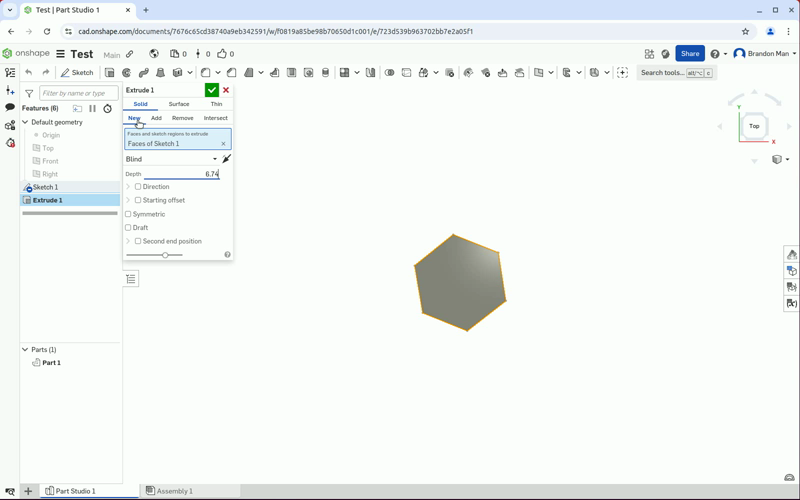
key(tab, 3)
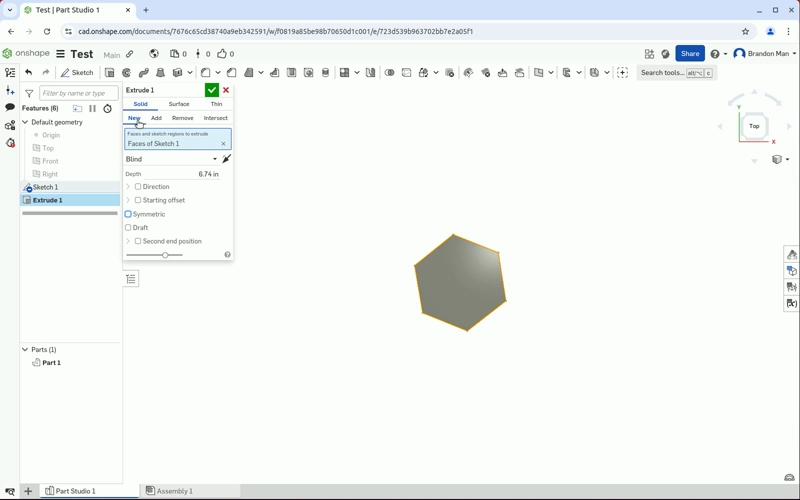
key(space)
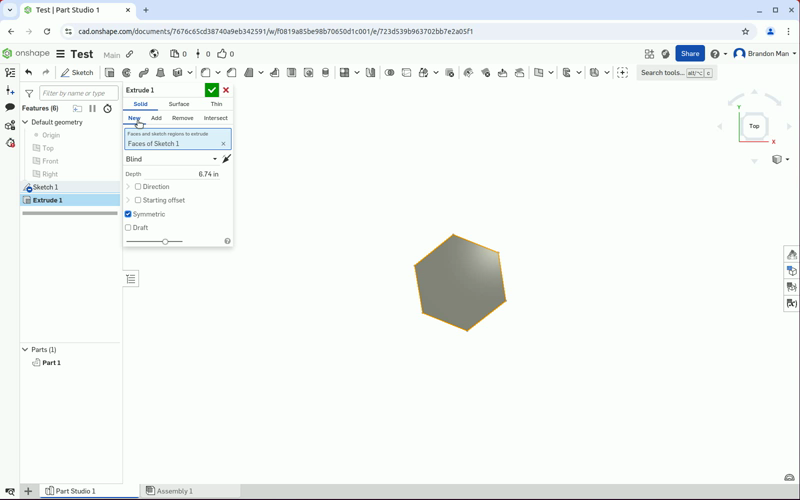
key(enter)
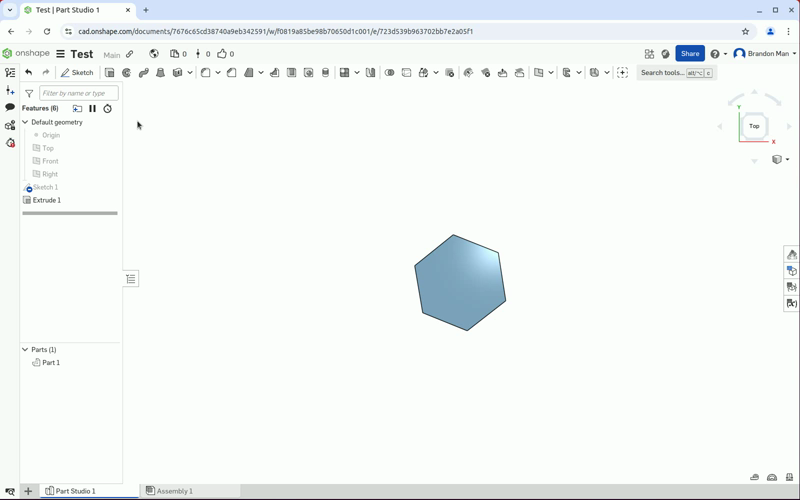
key(shift+h)
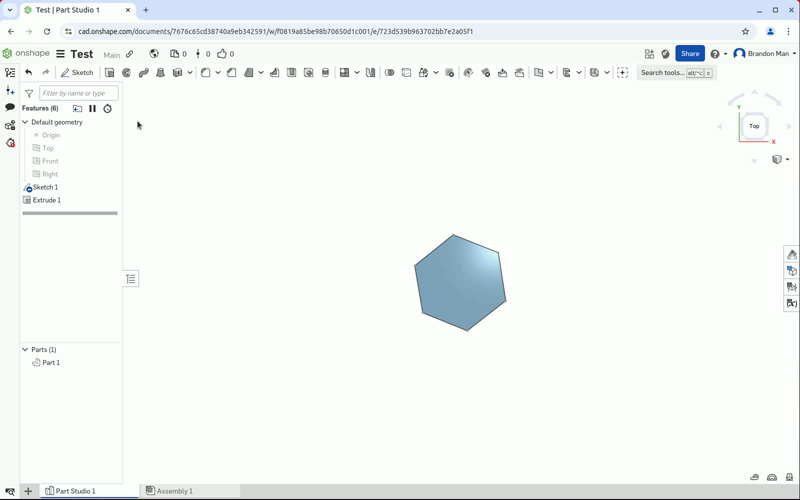
key(shift+h)
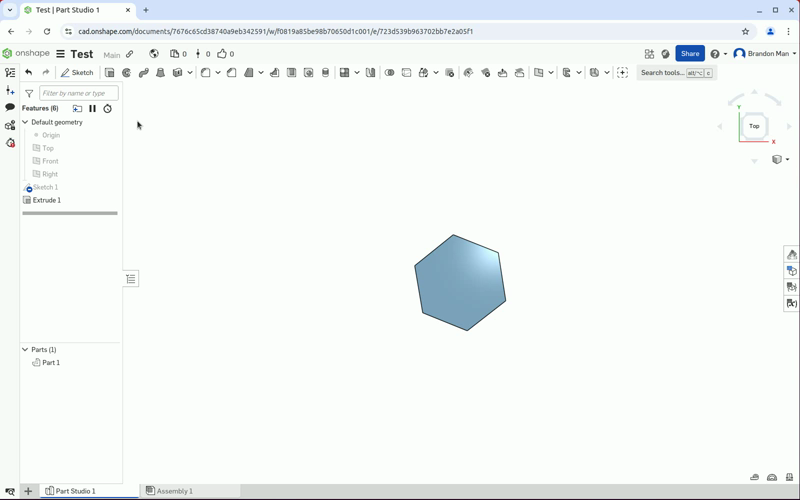
mouse_move(73, 189)
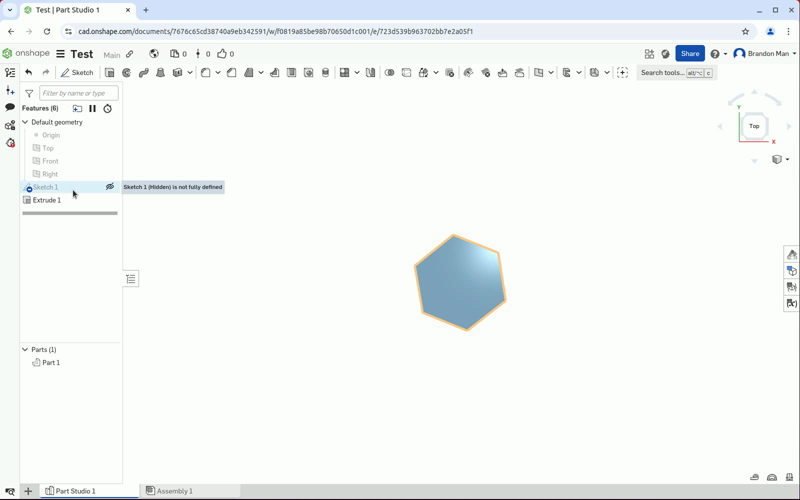
click(73, 189)
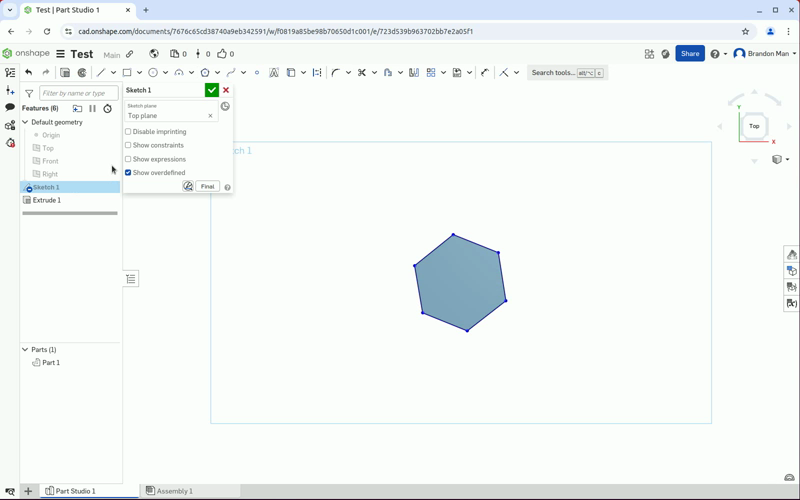
mouse_move(229, 92)
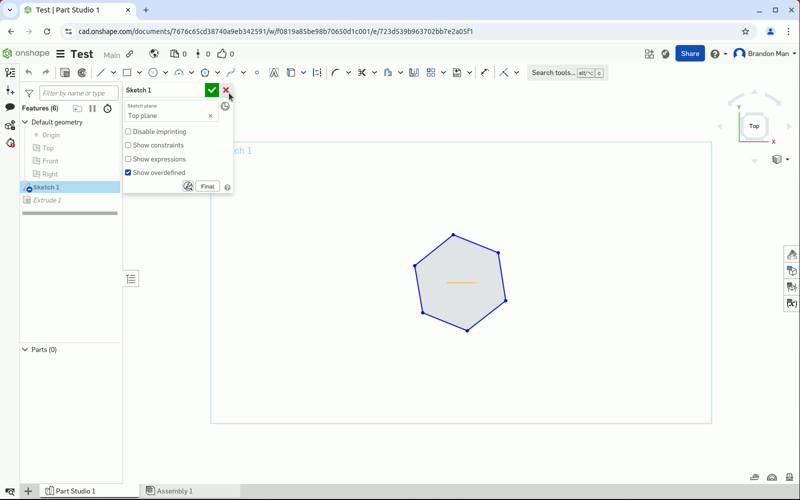
click(229, 92)
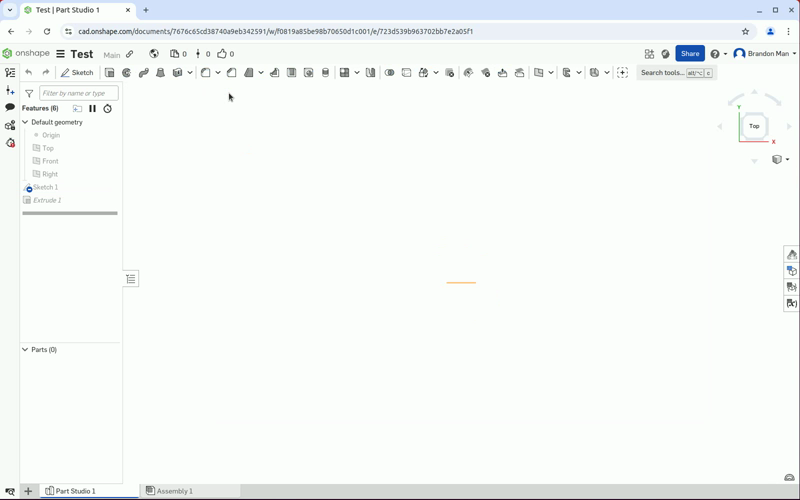
mouse_move(541, 75)
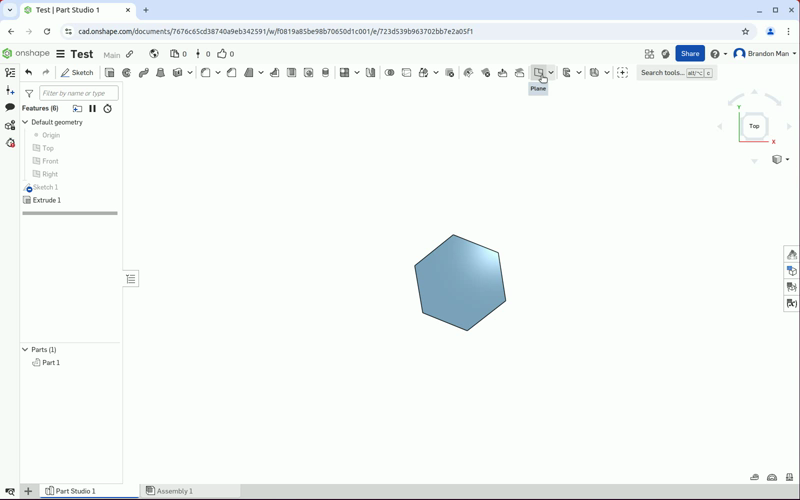
click(541, 75)
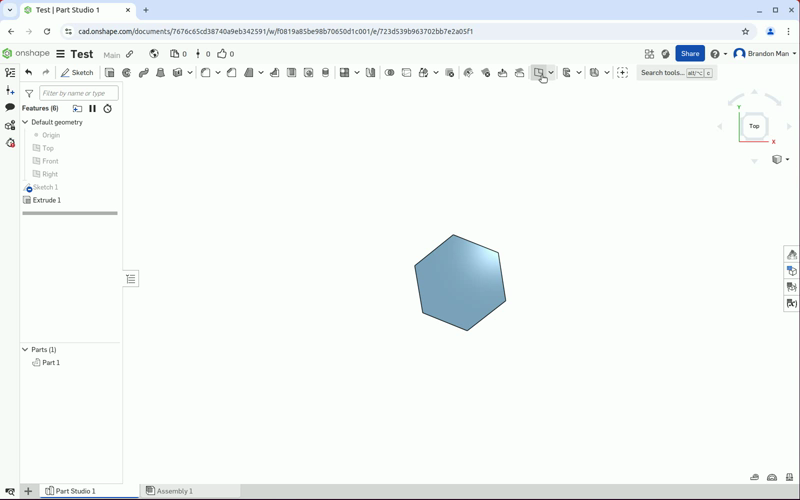
mouse_move(73, 150)
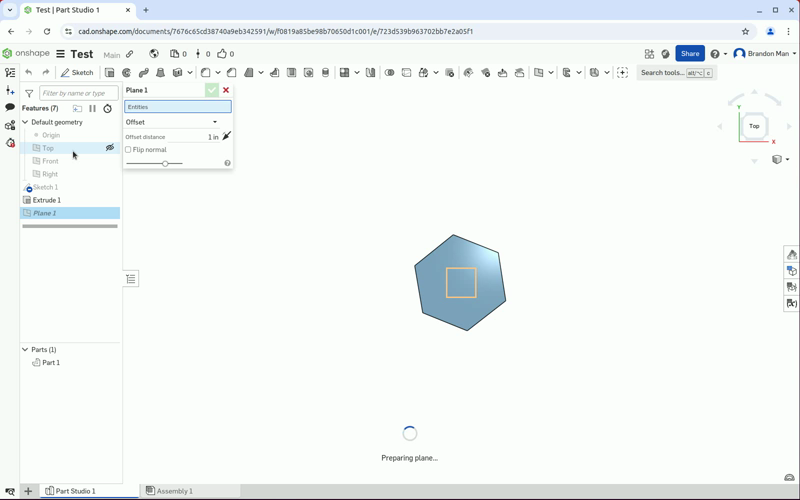
click(73, 150)
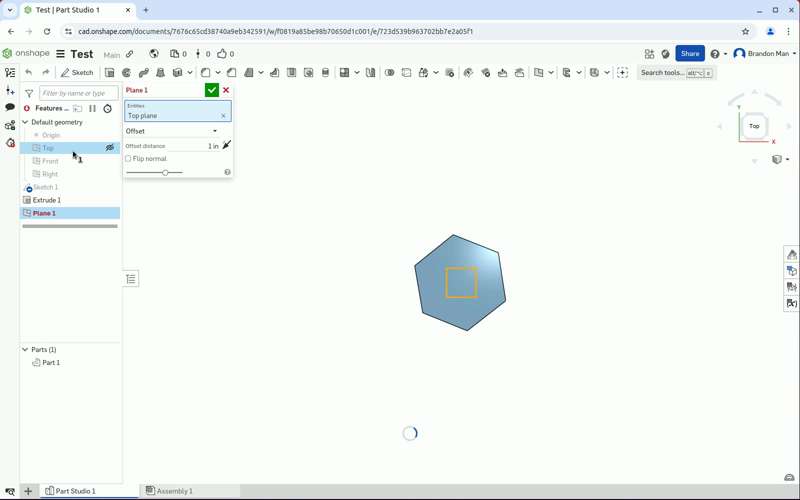
key(tab, 2)
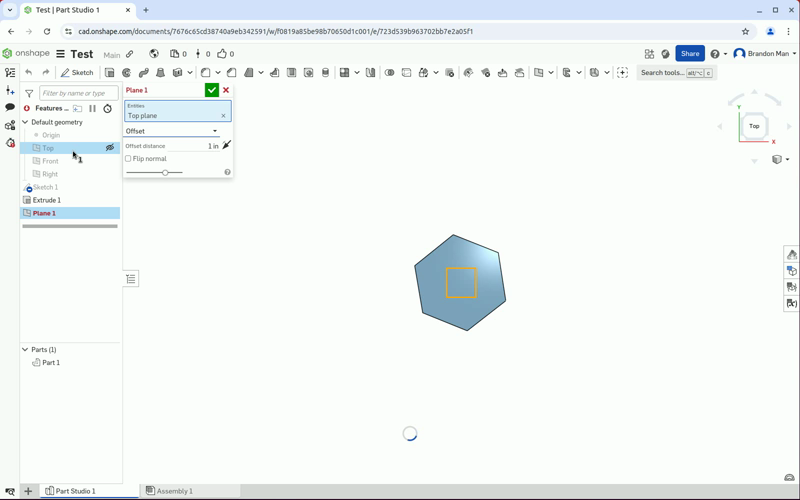
text(3.358)
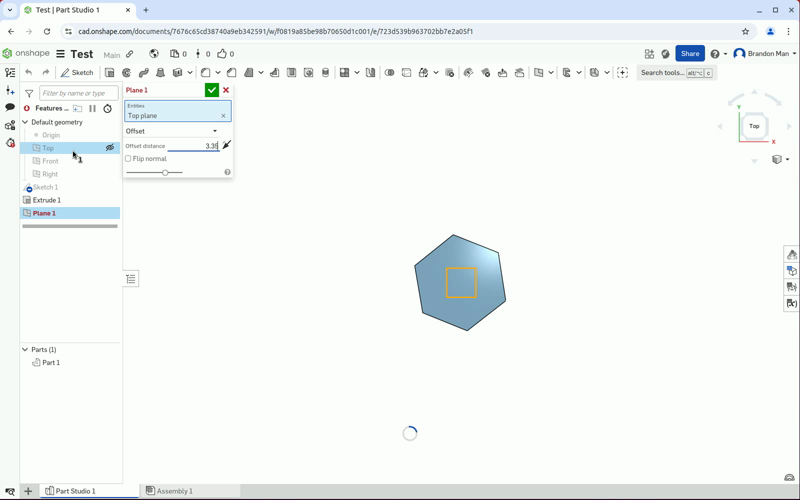
key(enter, 2)
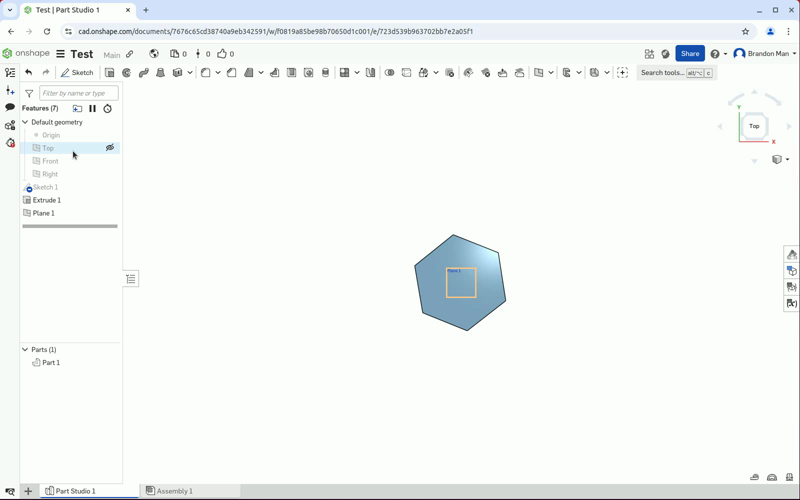
key(shift+s)
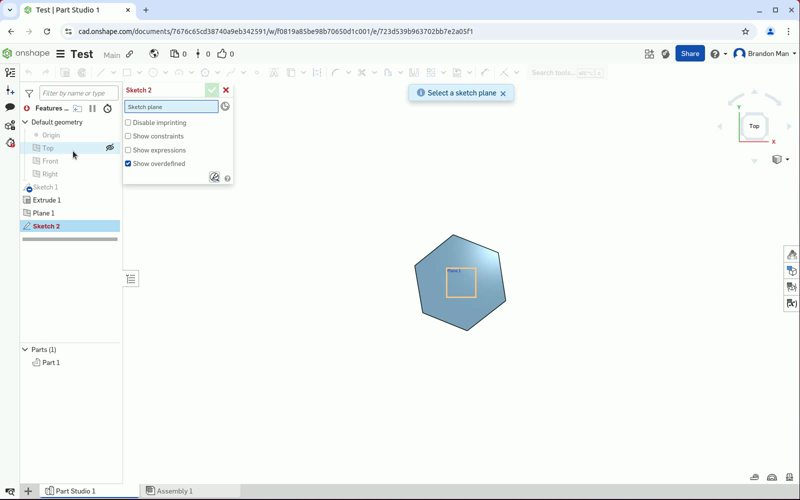
mouse_move(73, 215)
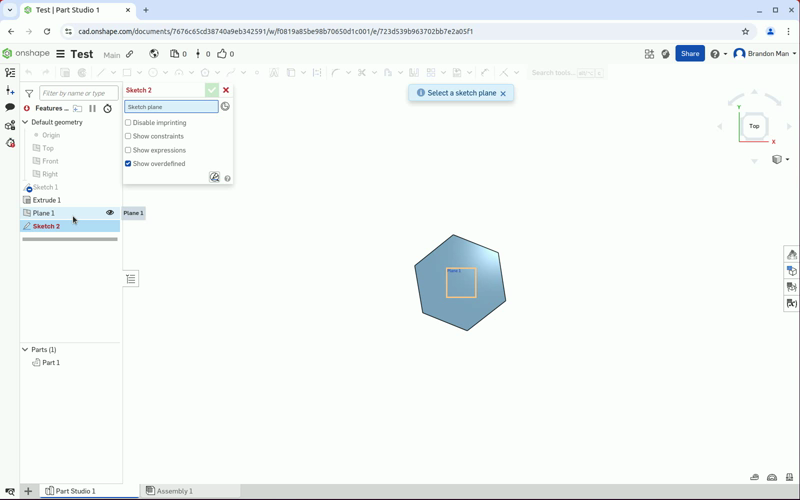
click(73, 215)
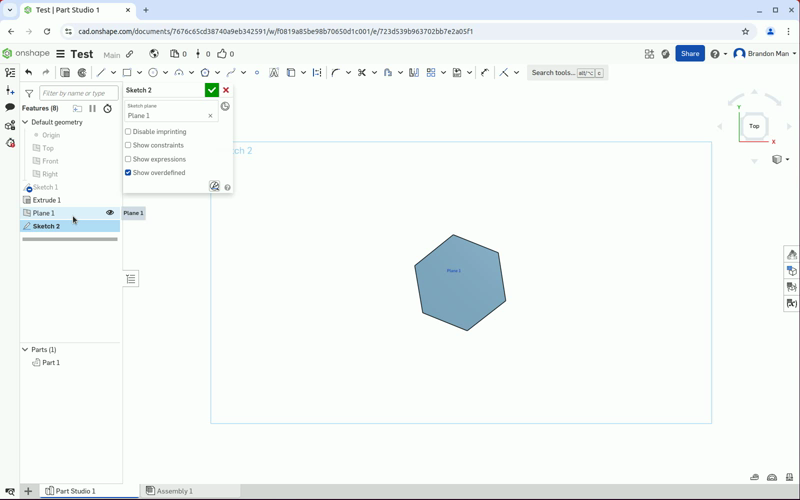
mouse_move(73, 352)
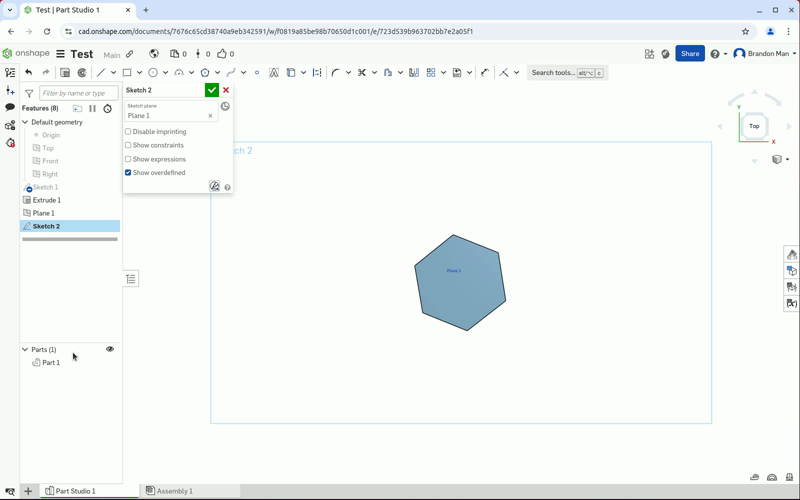
key(y)
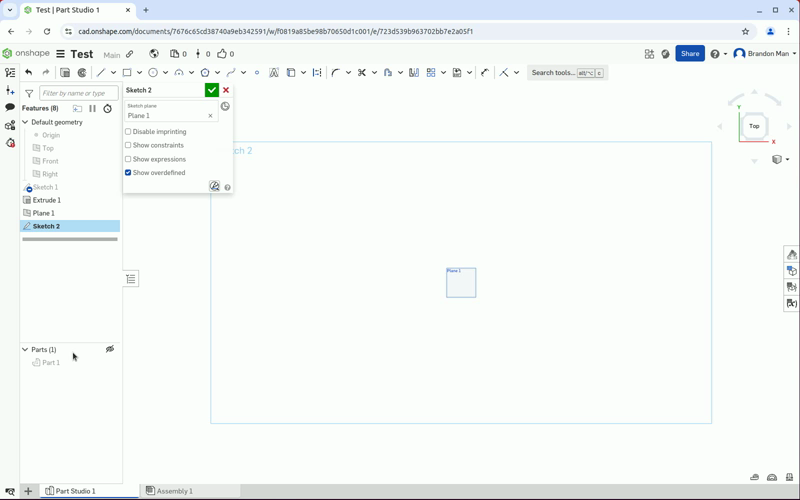
key(c)
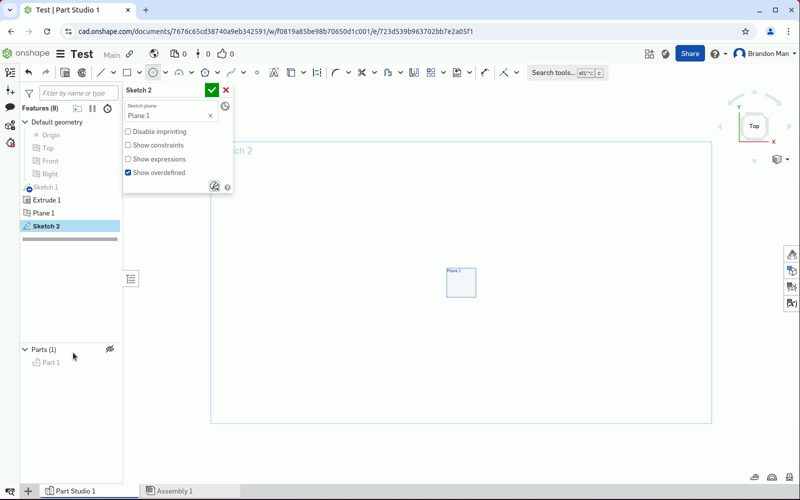
key_down(shift)
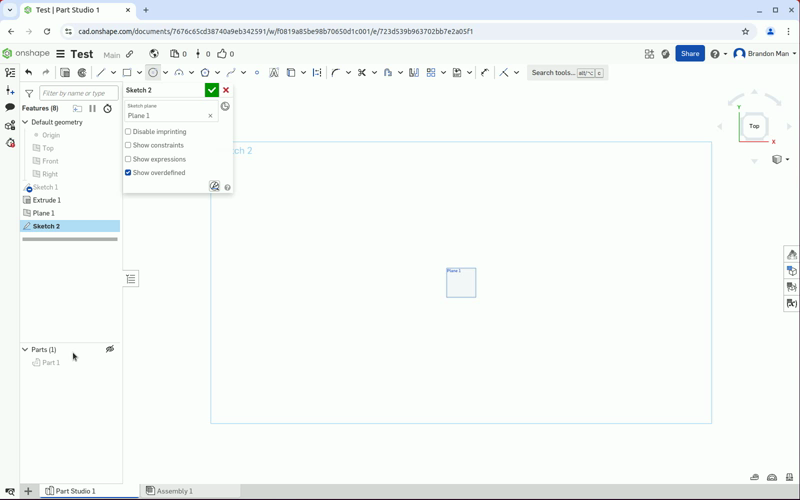
mouse_move(461, 282)
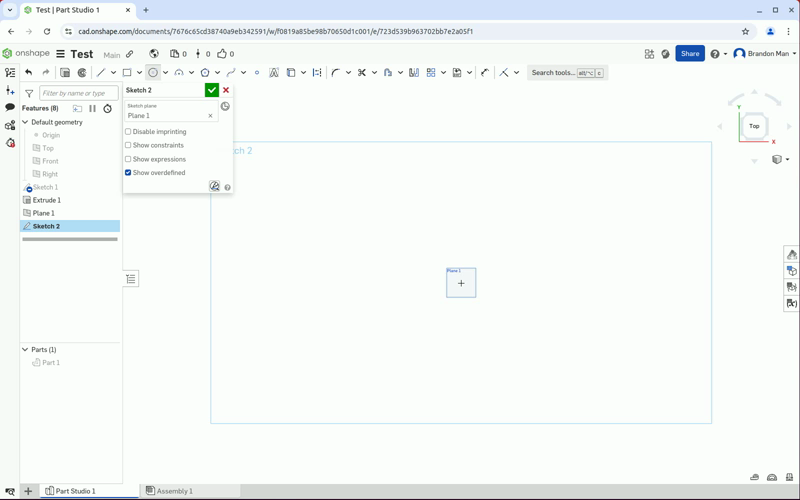
click(461, 282)
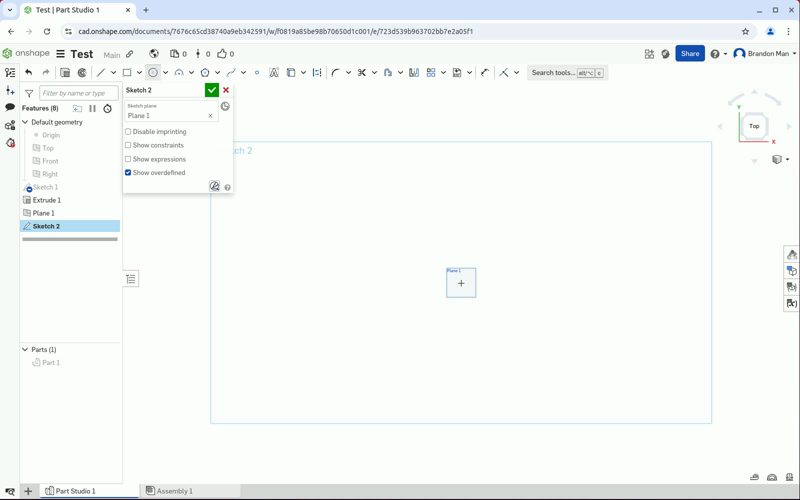
key_up(shift)
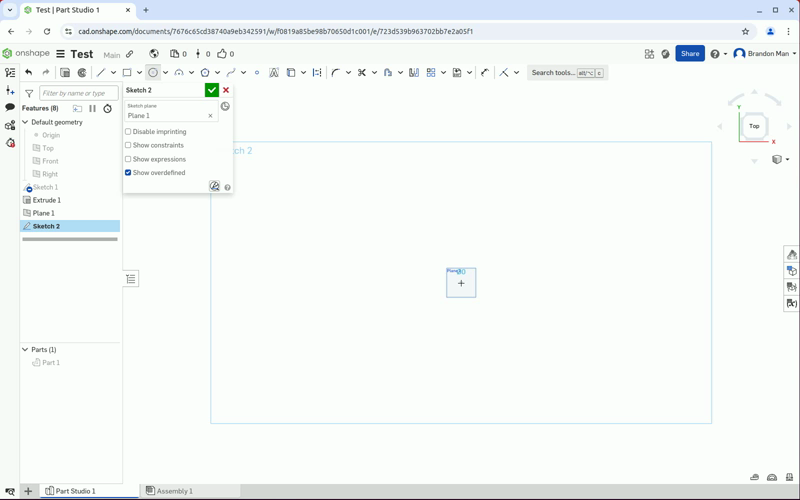
mouse_move(489, 282)
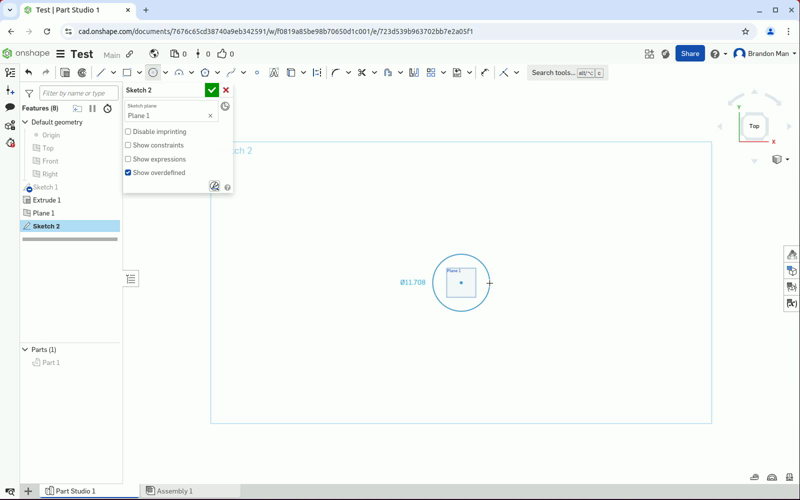
click(489, 282)
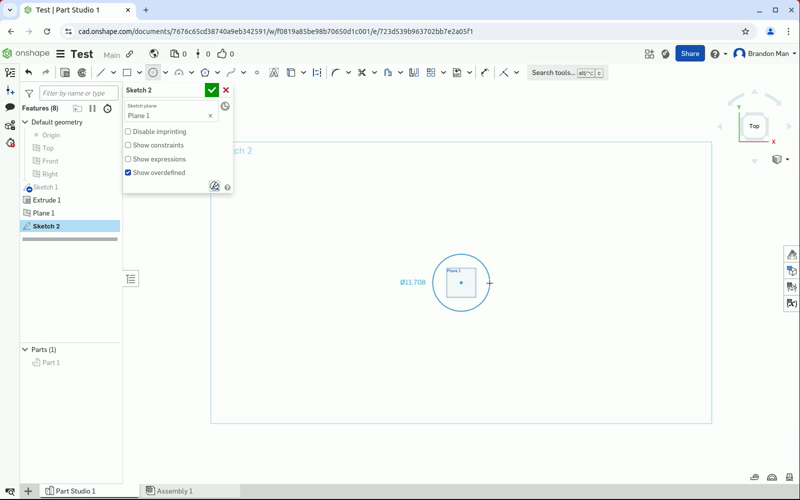
key(esc)
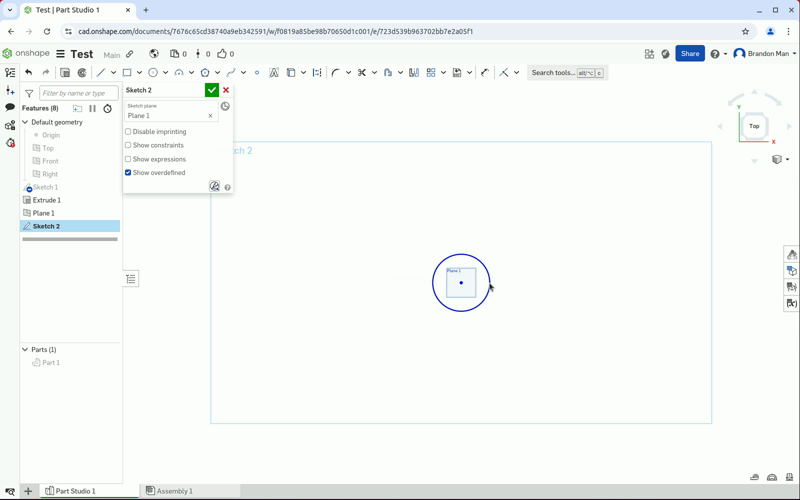
mouse_move(482, 294)
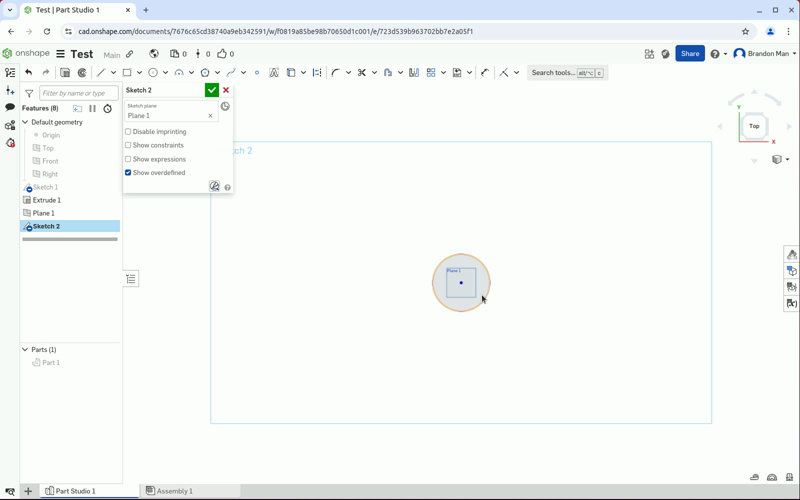
click(482, 294)
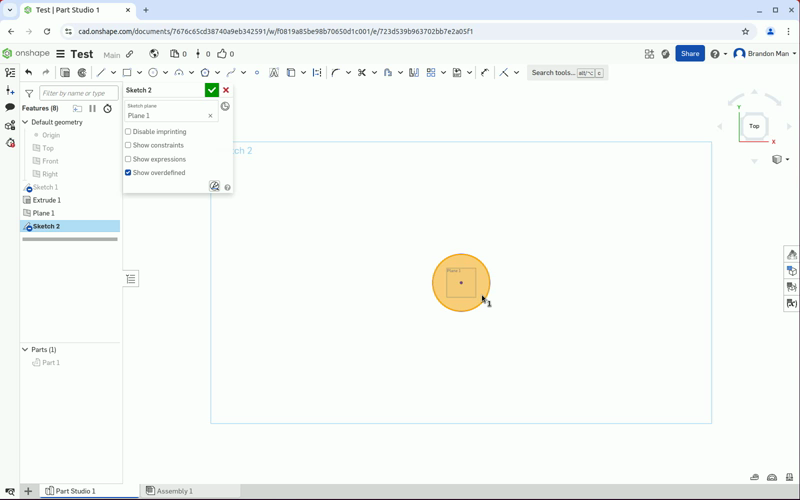
mouse_move(73, 352)
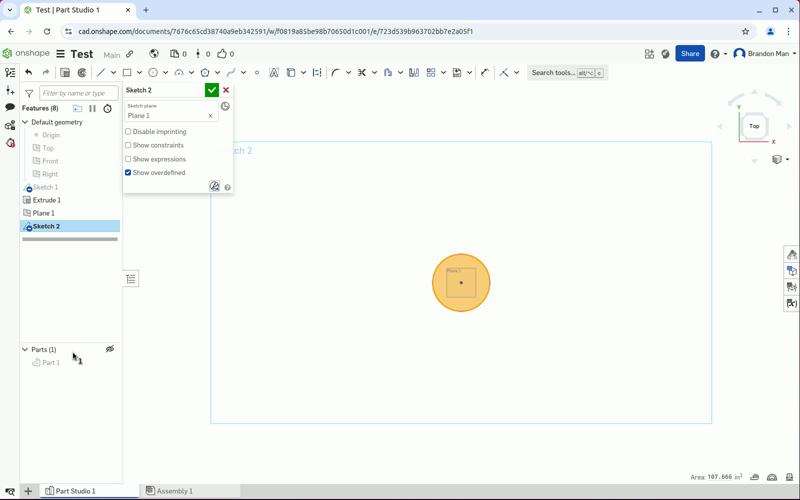
key(shift+y)
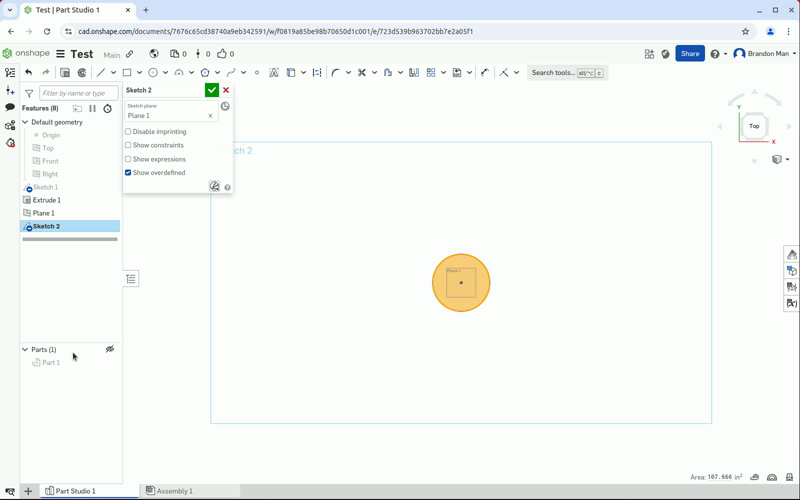
key(shift+e)
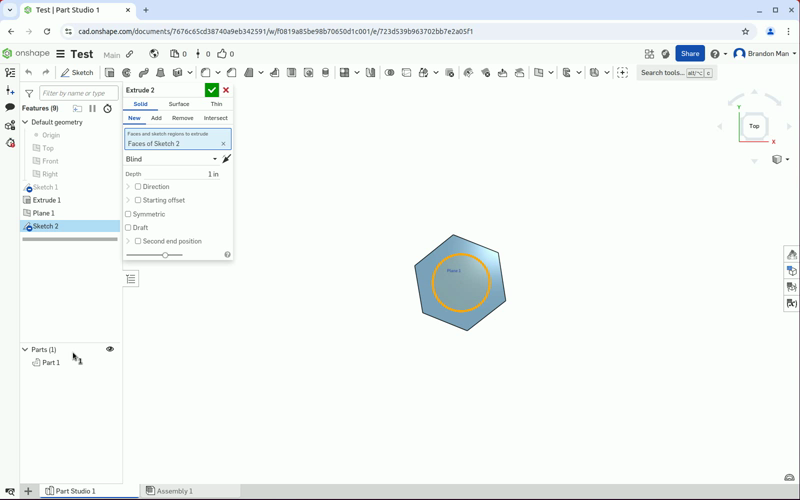
mouse_move(143, 106)
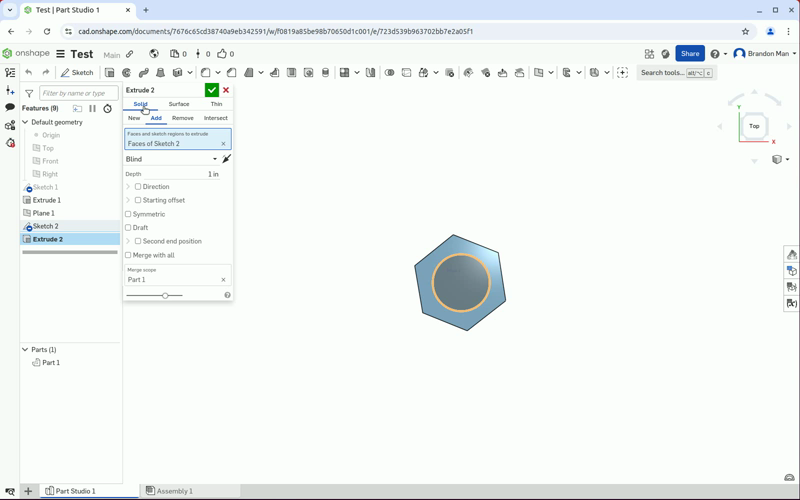
click(143, 106)
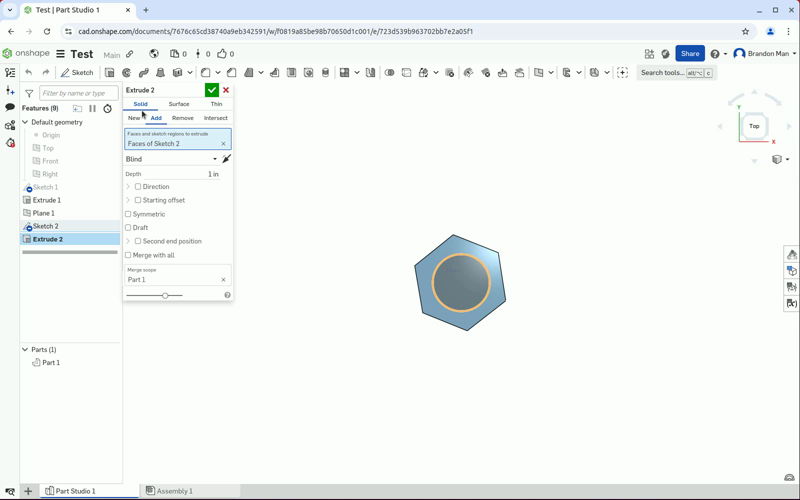
mouse_move(137, 120)
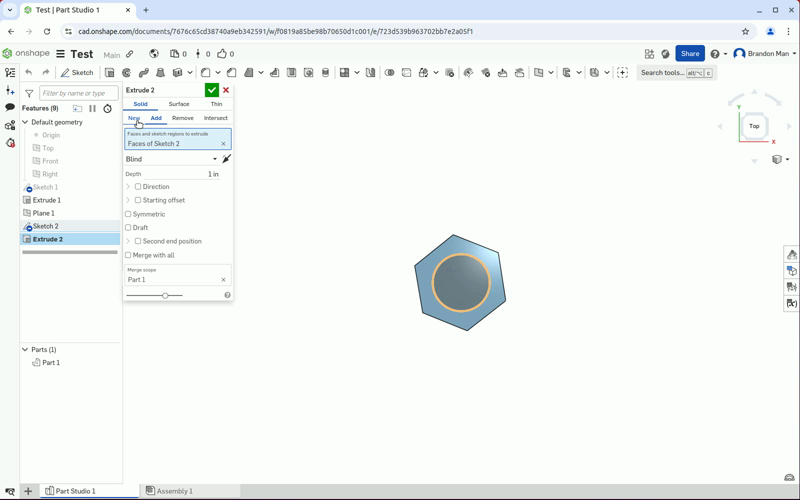
click(137, 120)
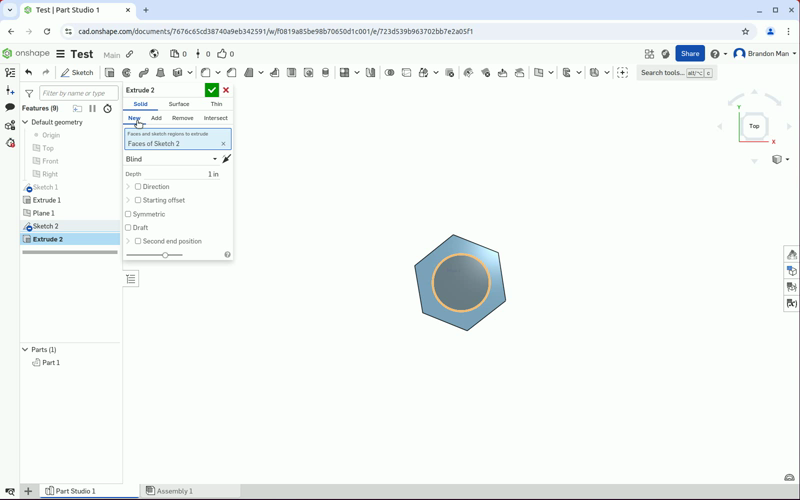
key(tab, 4)
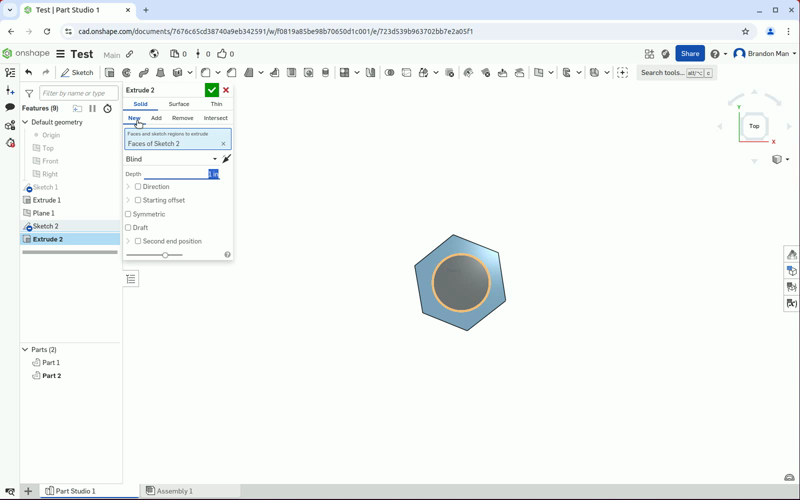
text(19.738)
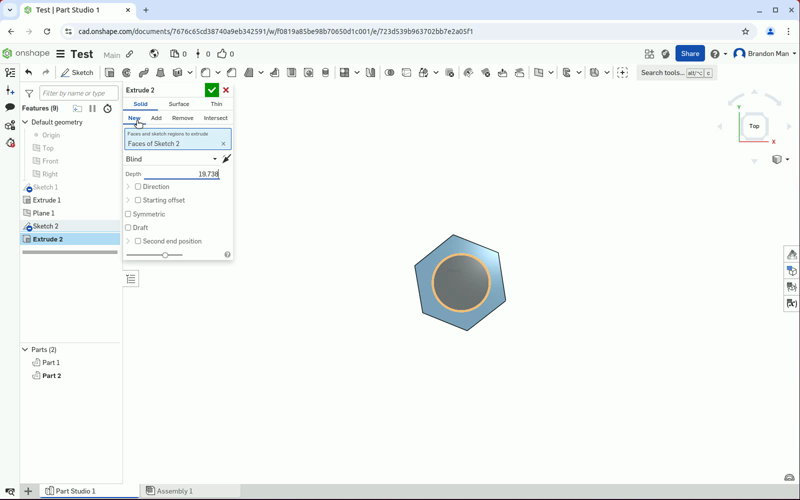
key(enter)
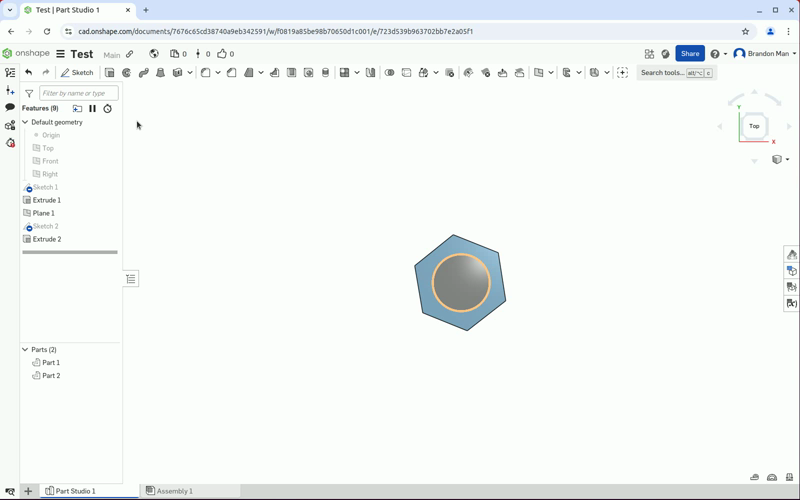
key(shift+h)
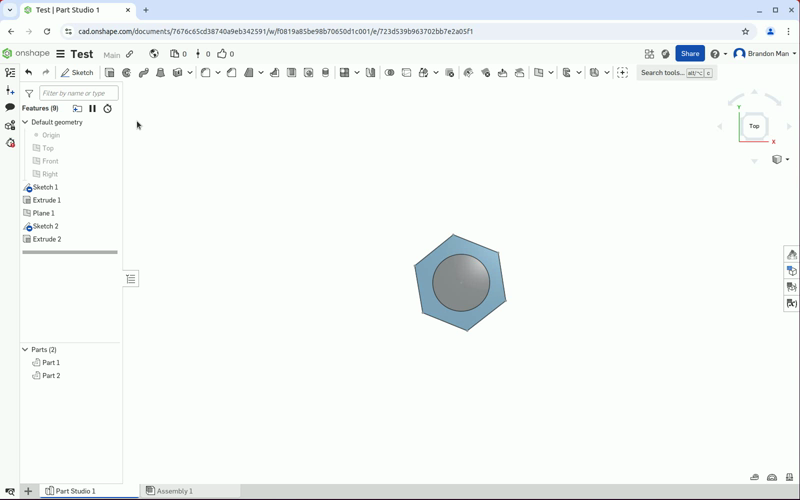
key(shift+h)
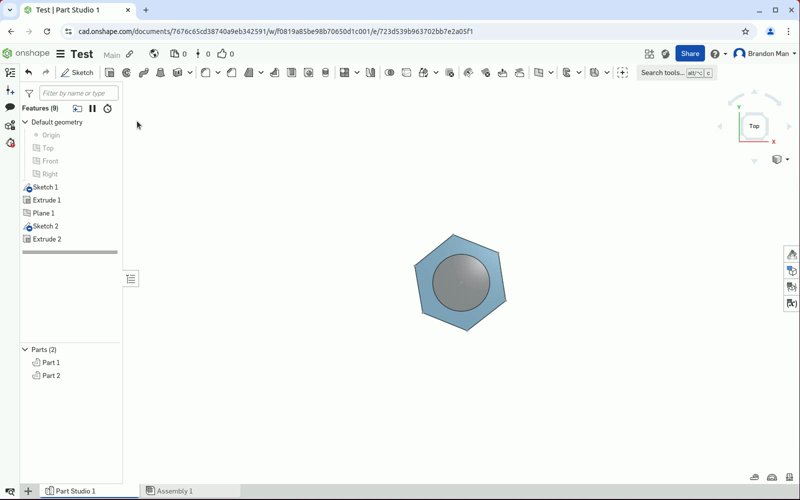
key(shift+7)
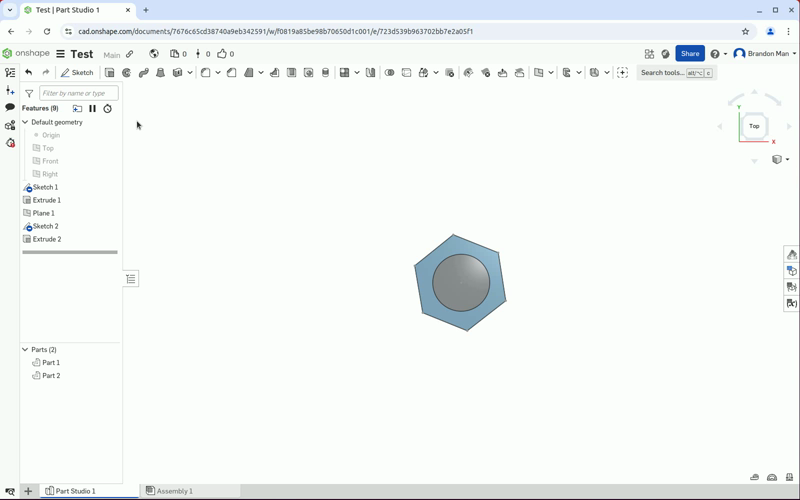
key(up, 3)
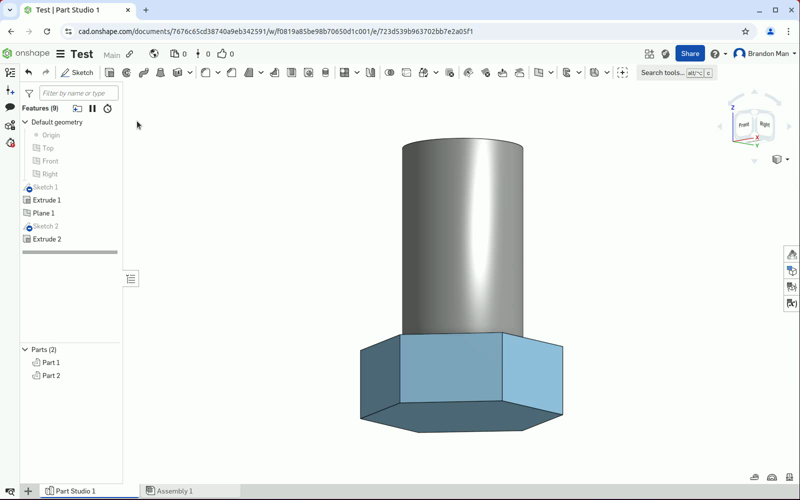
key(left, 3)
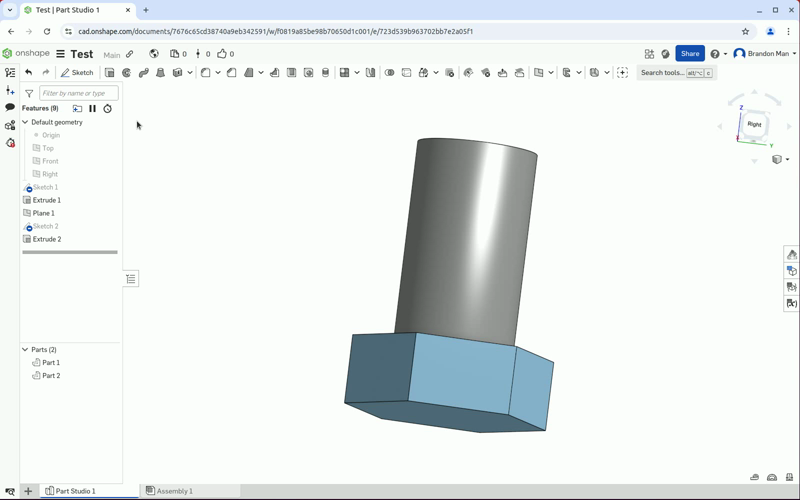
key(right, 3)
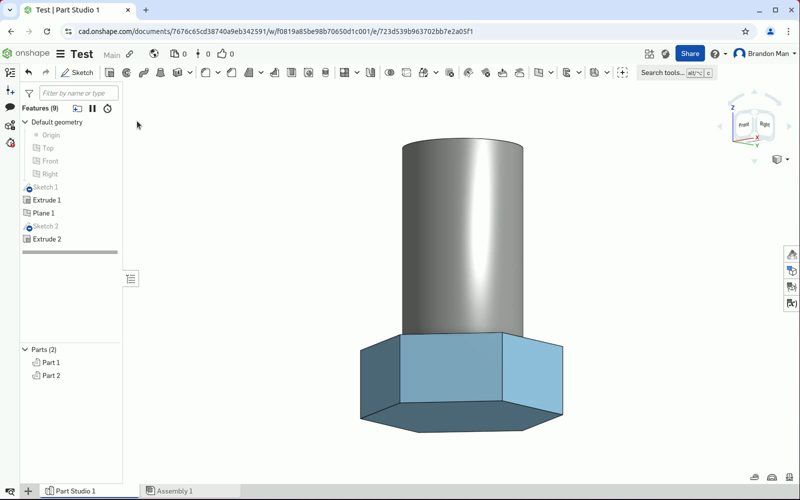
key(down, 3)
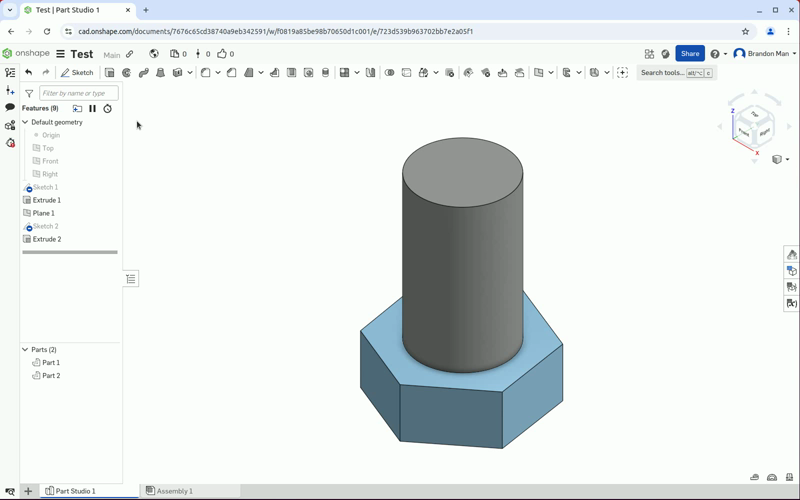
mouse_move(73, 189)
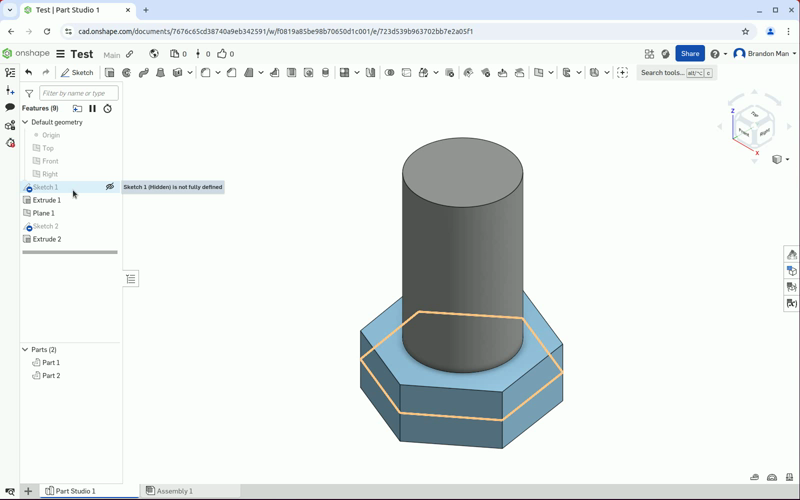
click(73, 189)